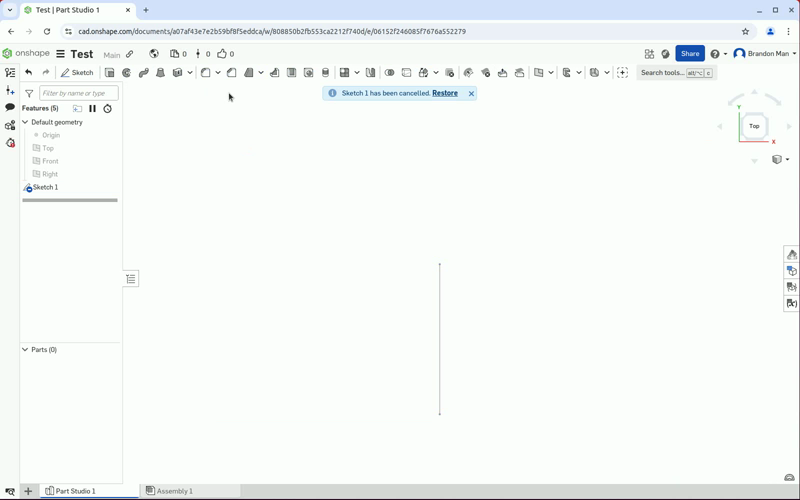
key(shift+h)
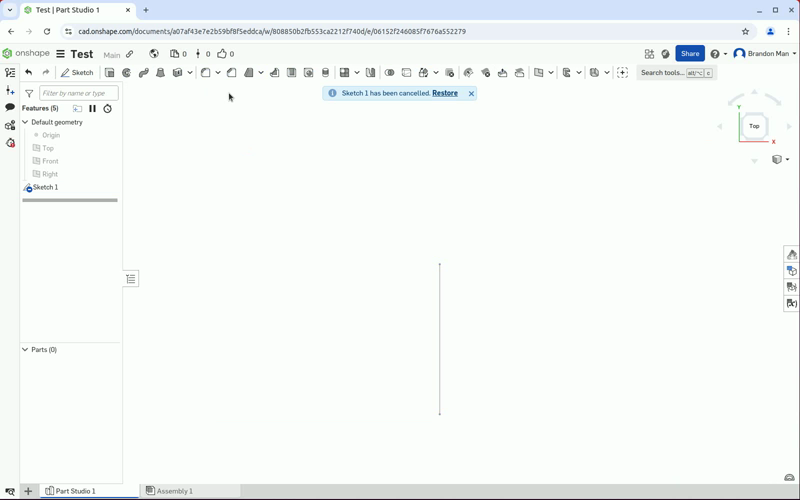
key(shift+s)
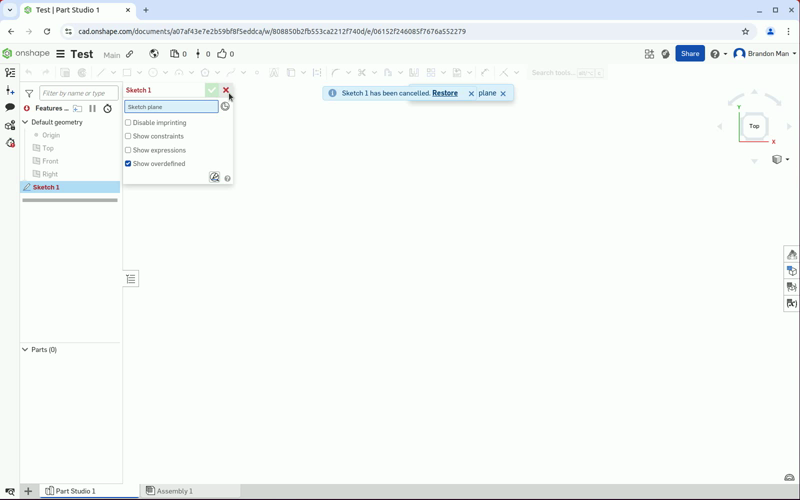
mouse_move(73, 150)
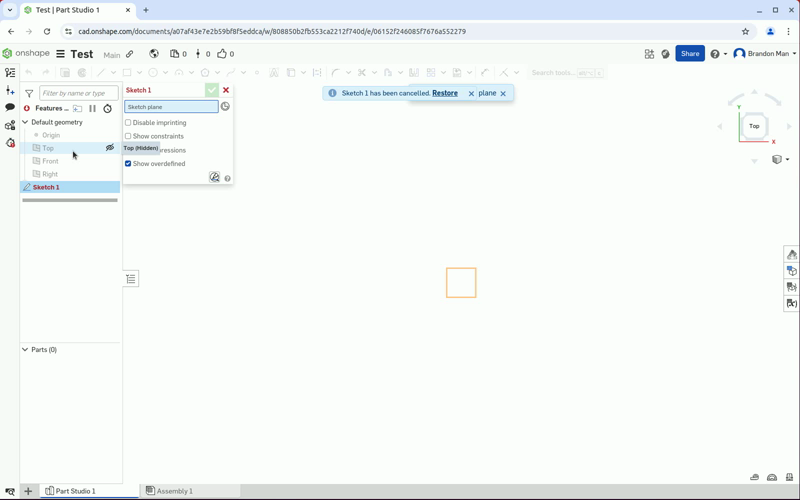
click(73, 150)
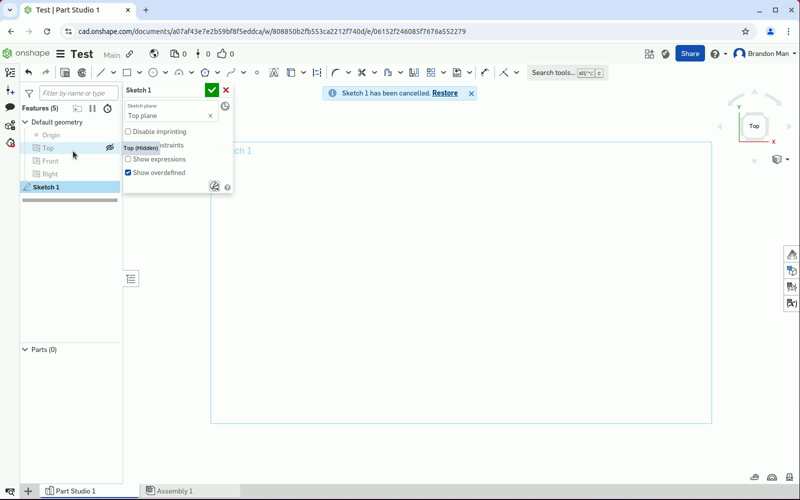
mouse_move(73, 352)
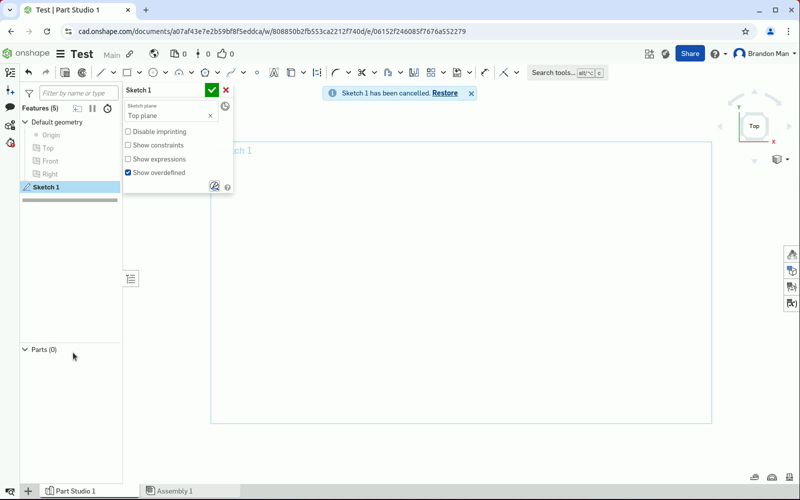
key(y)
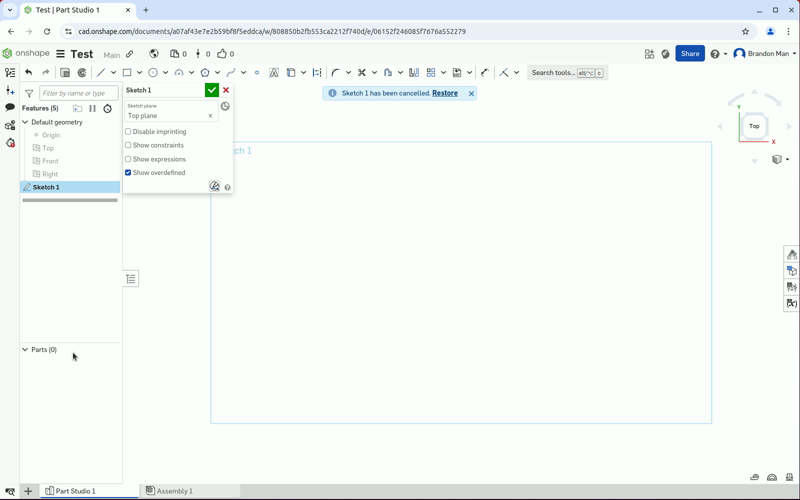
key(l)
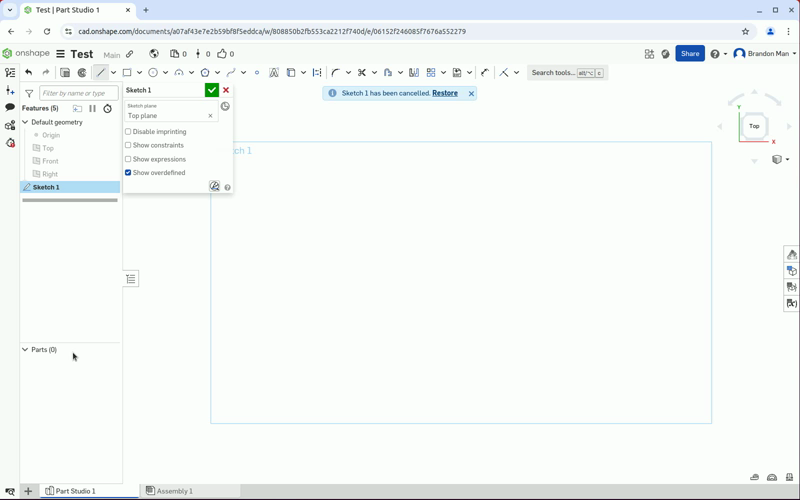
key_down(shift)
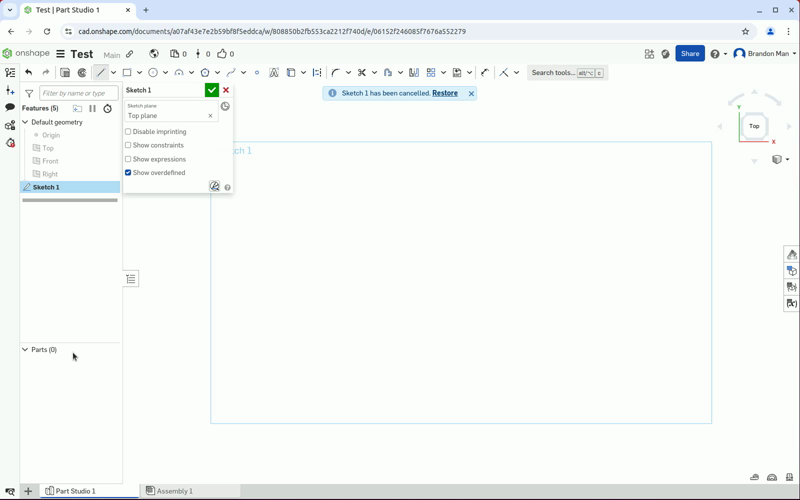
mouse_move(480, 243)
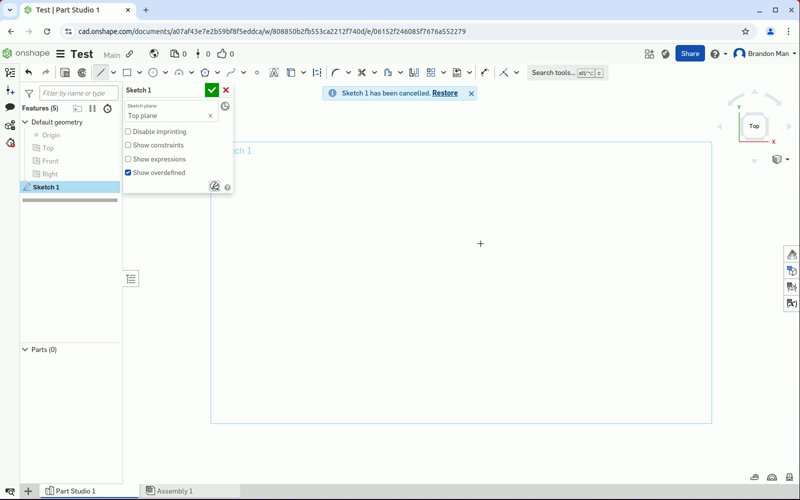
click(480, 243)
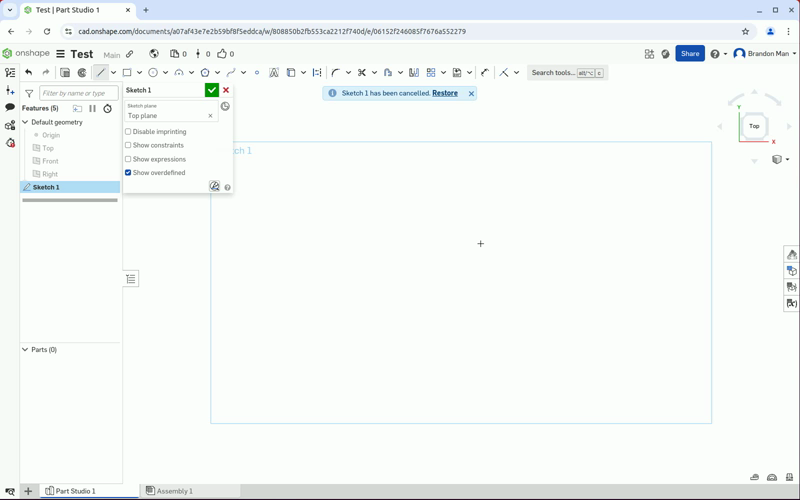
key_up(shift)
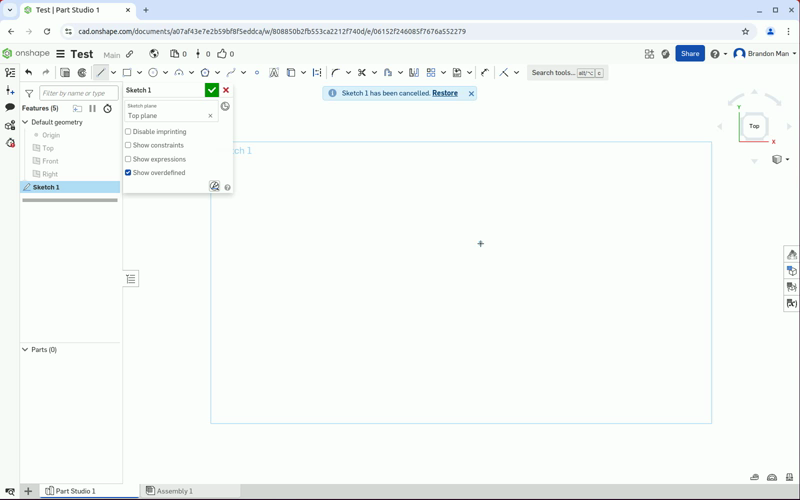
key_down(shift)
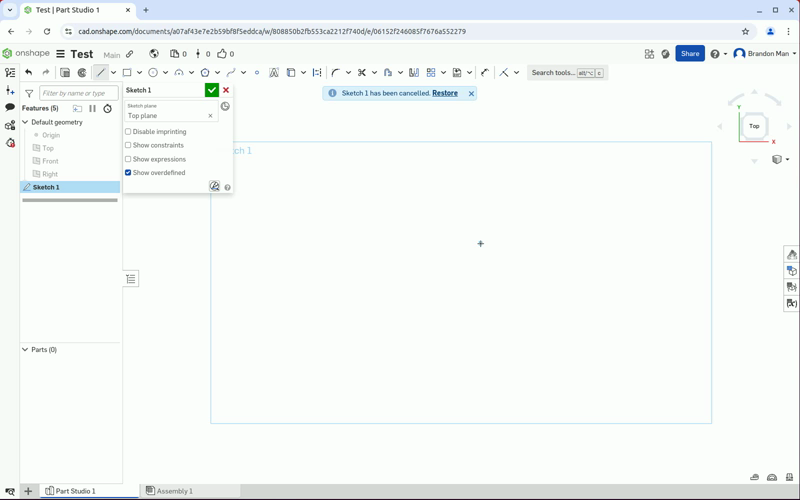
mouse_move(573, 243)
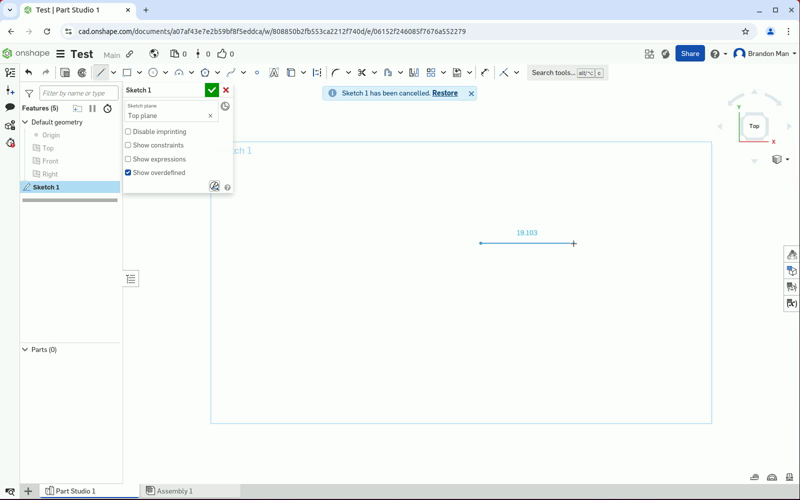
click(573, 243)
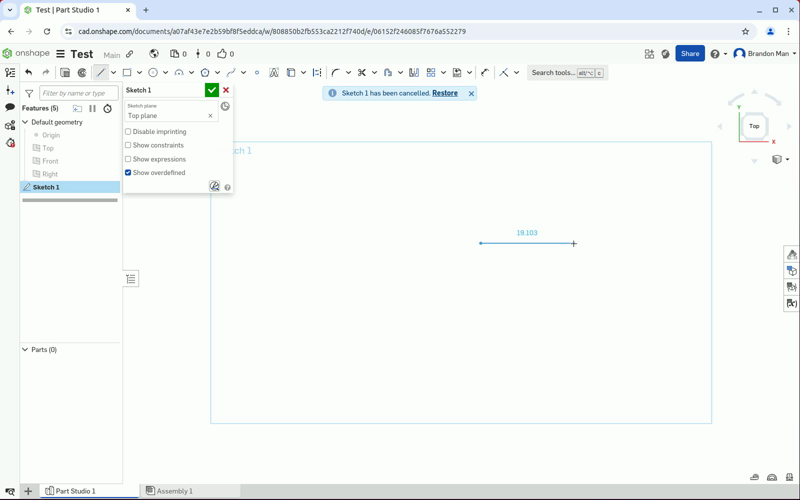
key_up(shift)
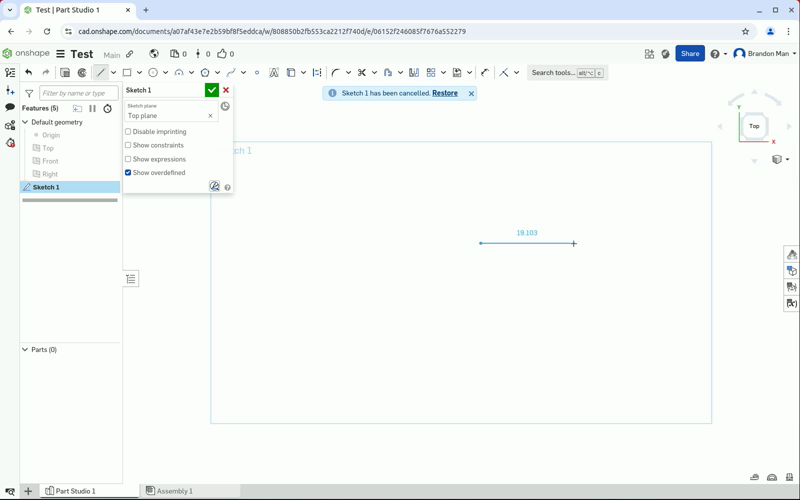
key_down(shift)
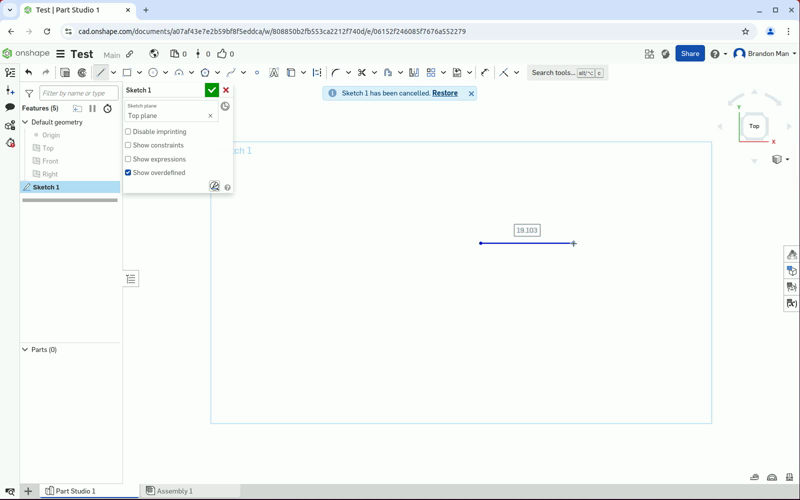
mouse_move(589, 243)
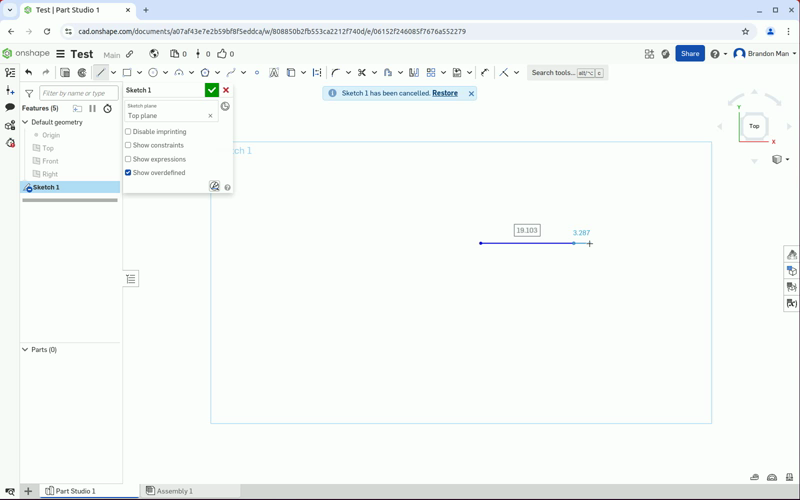
mouse_move(573, 196)
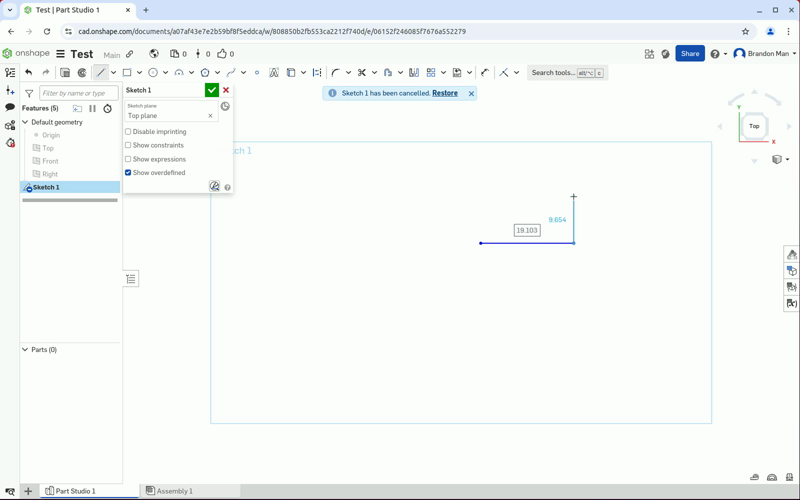
click(573, 196)
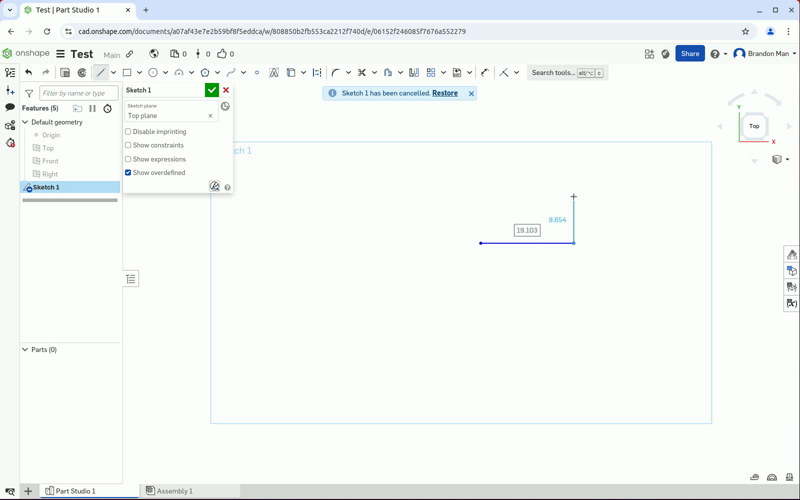
key_up(shift)
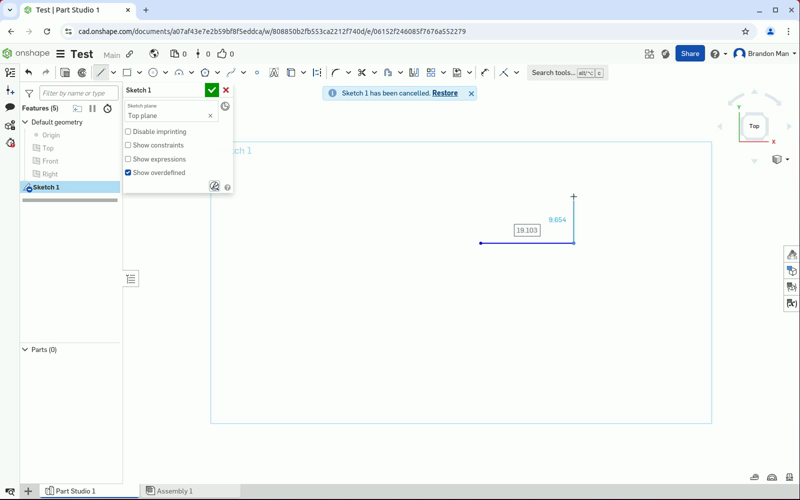
key_down(shift)
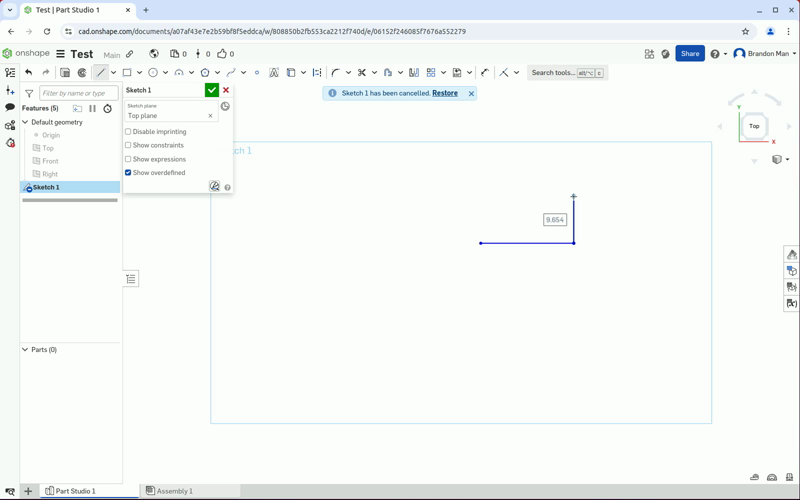
mouse_move(480, 196)
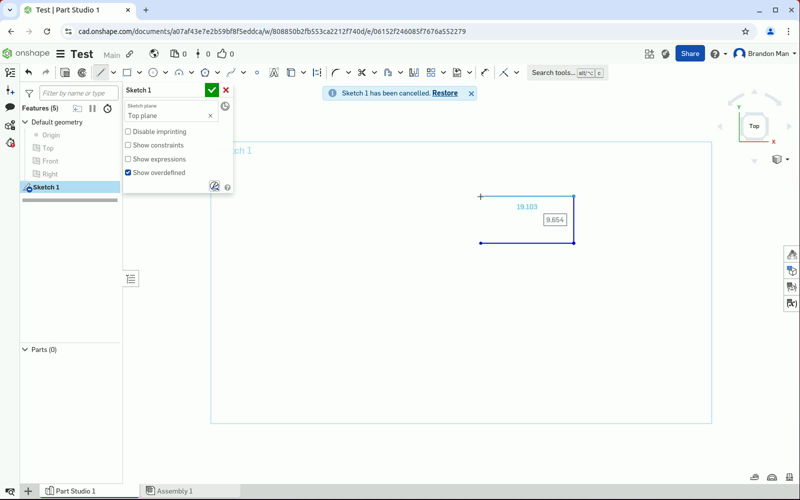
click(480, 196)
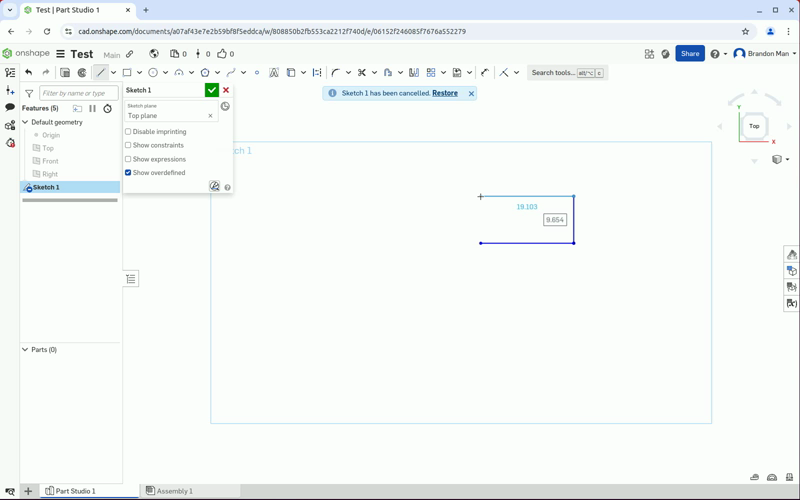
key_up(shift)
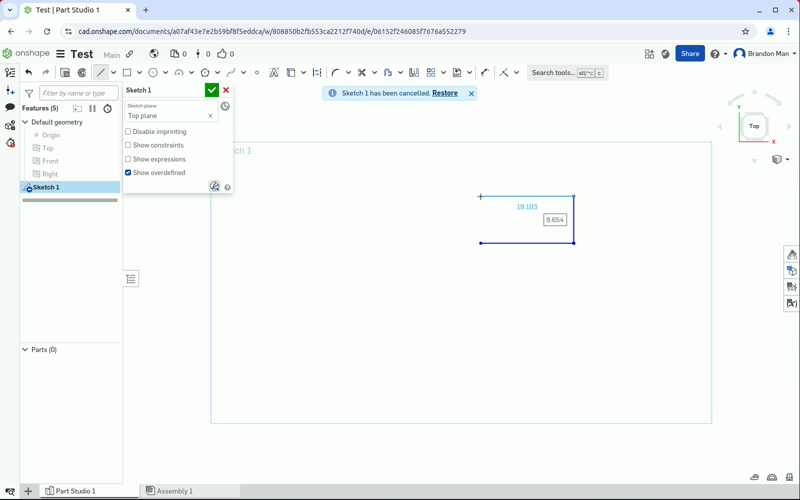
key(esc)
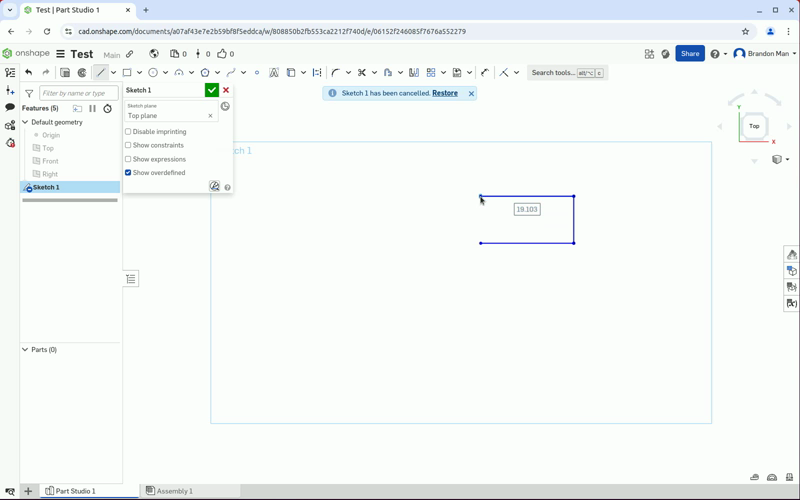
key(a)
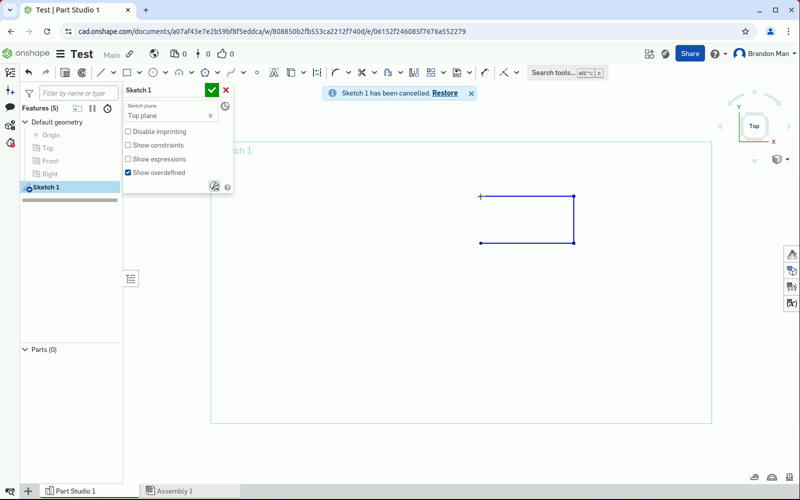
mouse_move(480, 196)
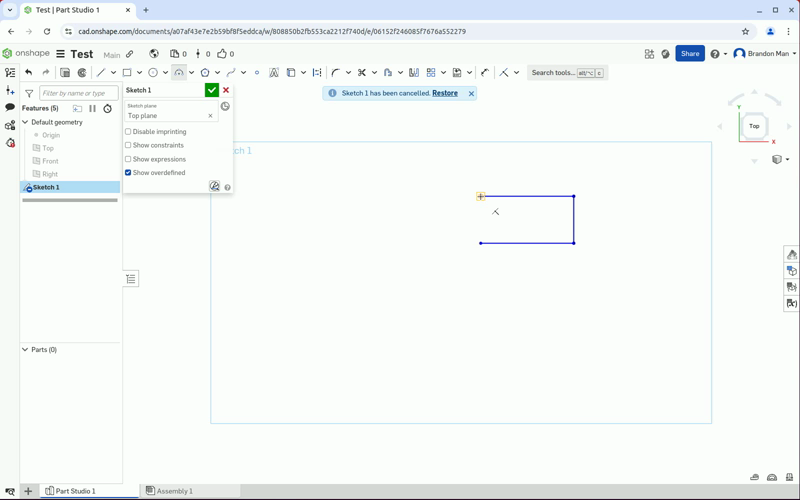
click(480, 196)
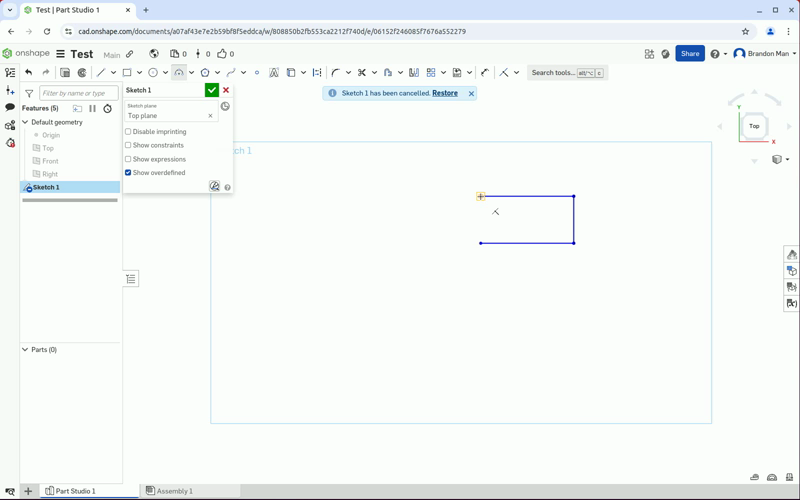
mouse_move(480, 243)
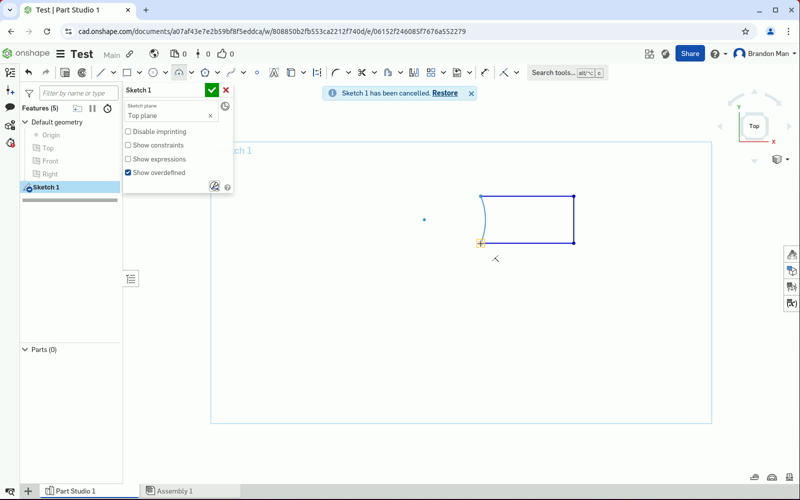
click(480, 243)
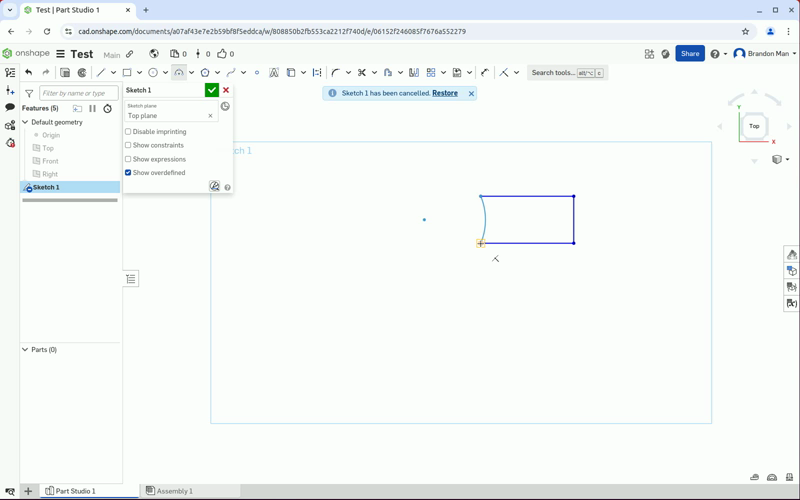
key_down(shift)
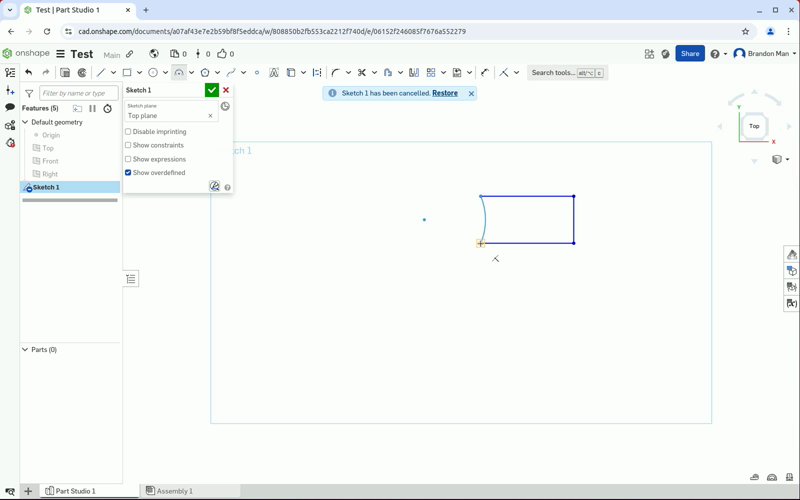
mouse_move(457, 219)
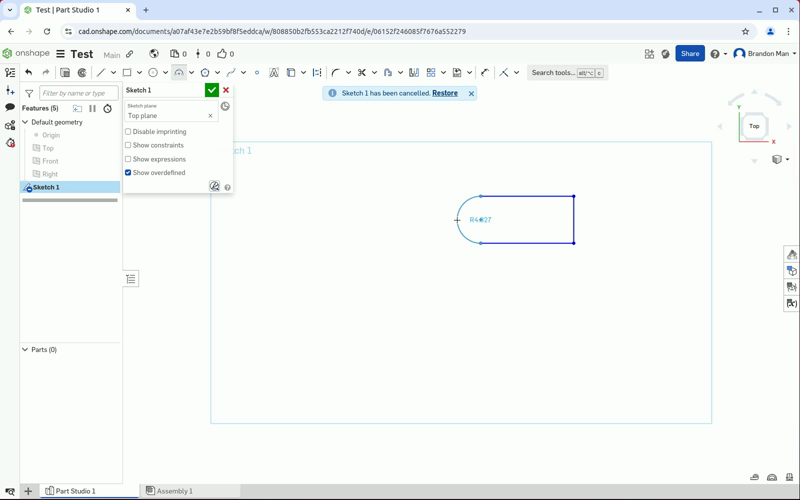
click(457, 219)
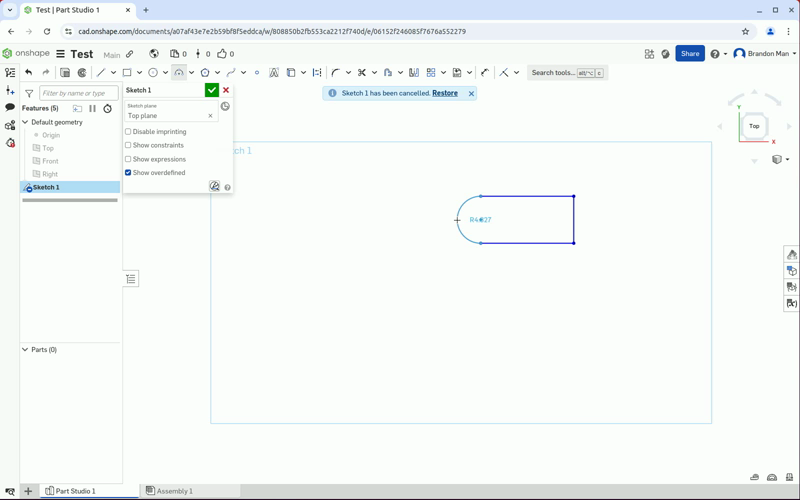
key_up(shift)
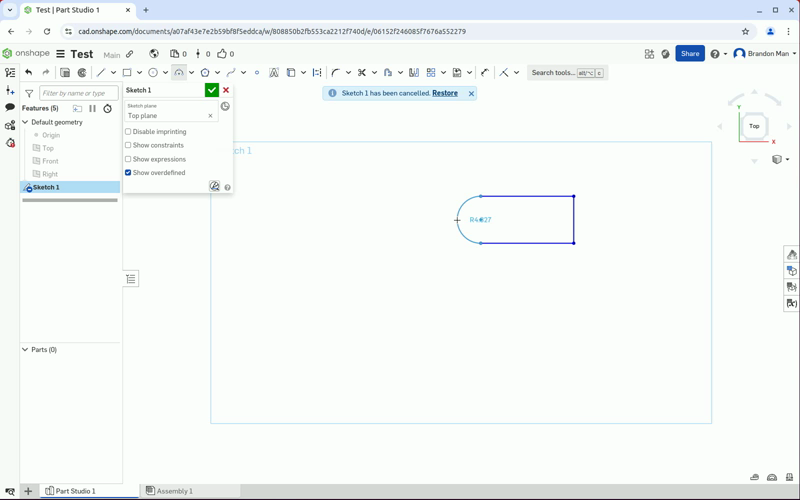
key(esc)
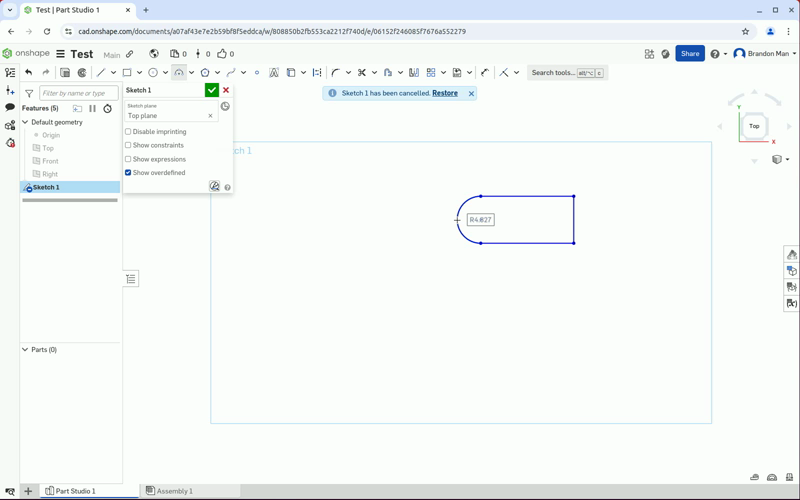
mouse_move(470, 232)
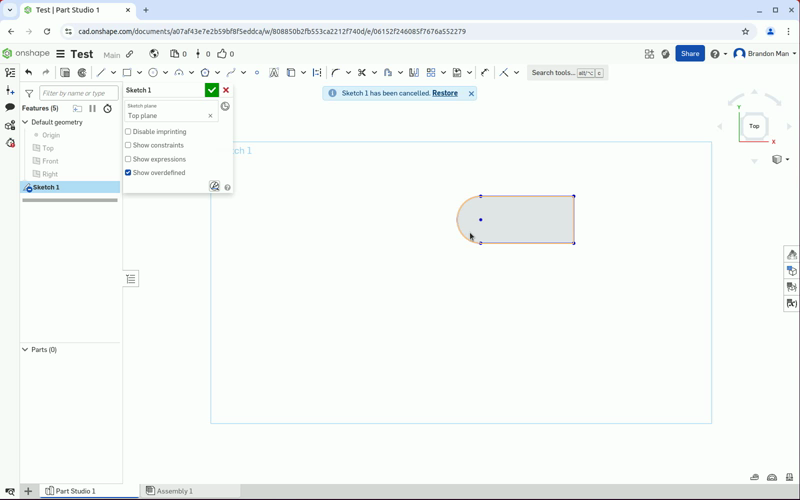
click(470, 232)
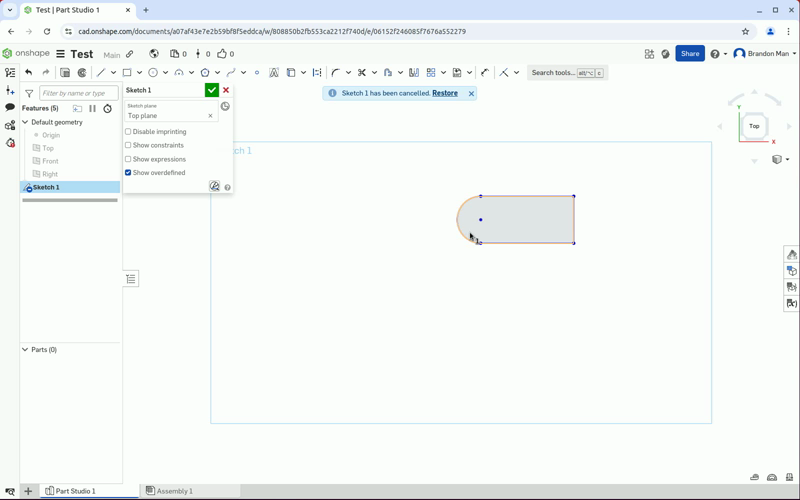
mouse_move(73, 352)
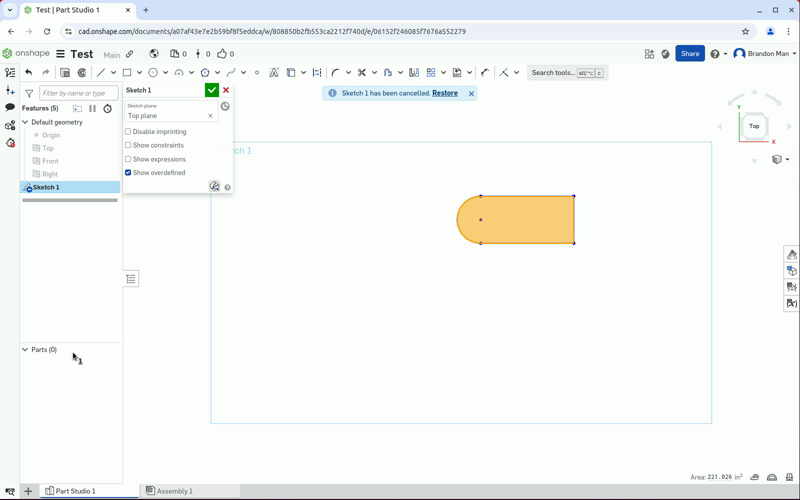
key(shift+y)
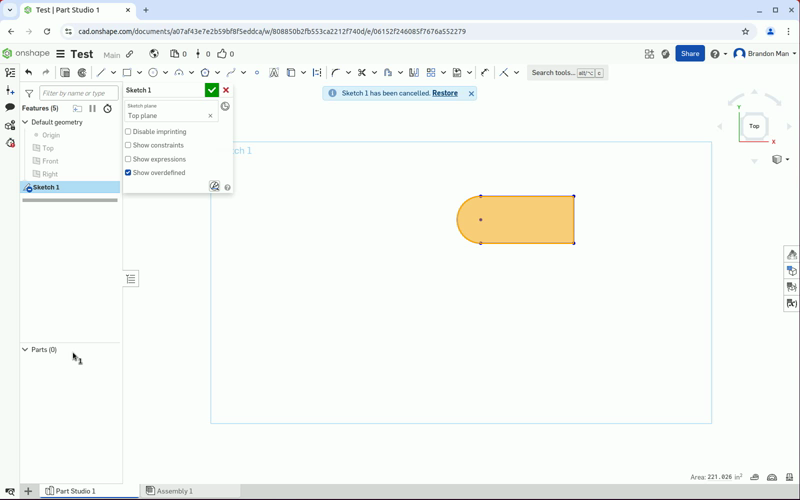
key(shift+e)
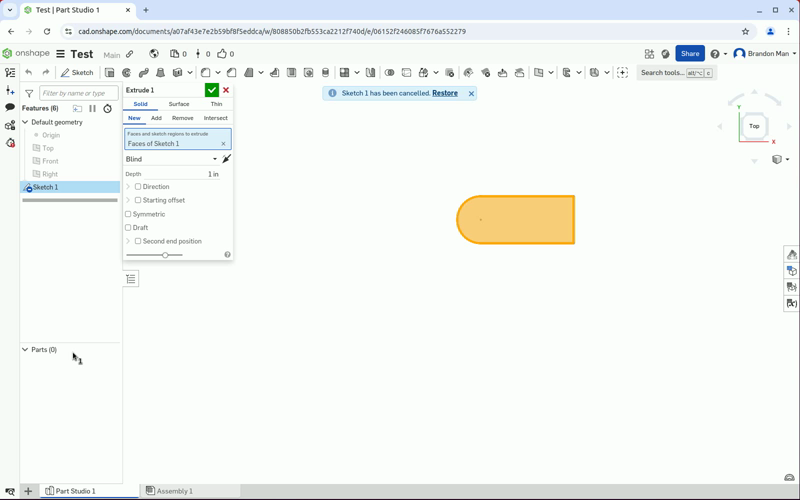
mouse_move(143, 106)
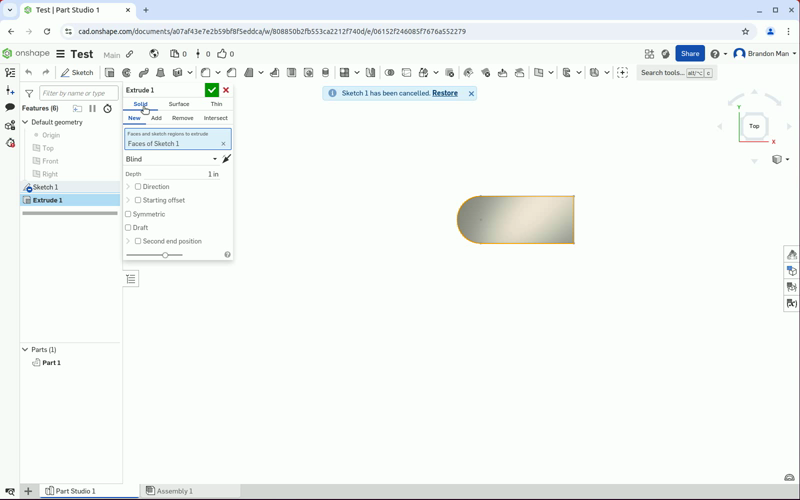
click(143, 106)
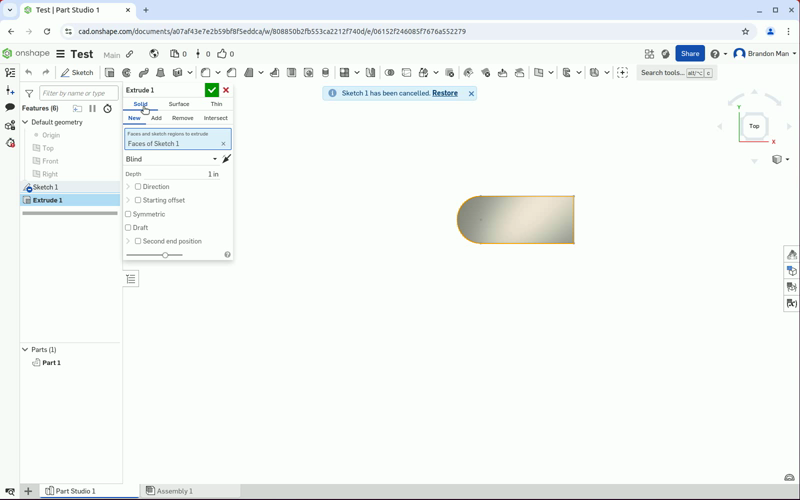
mouse_move(137, 120)
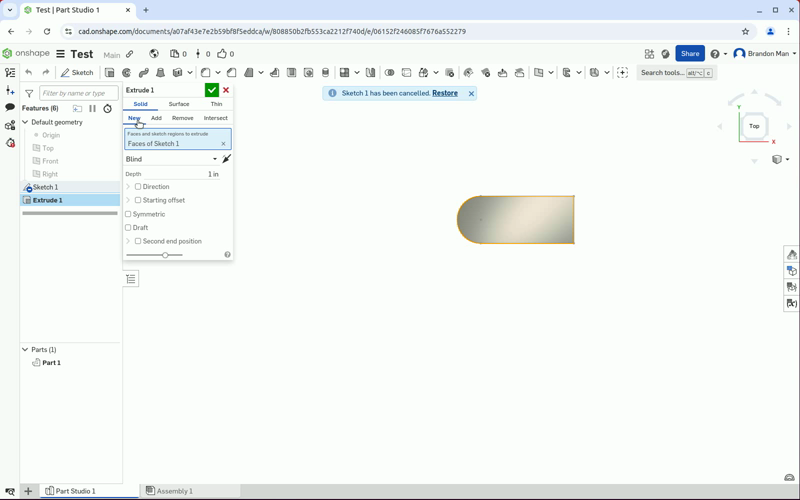
click(137, 120)
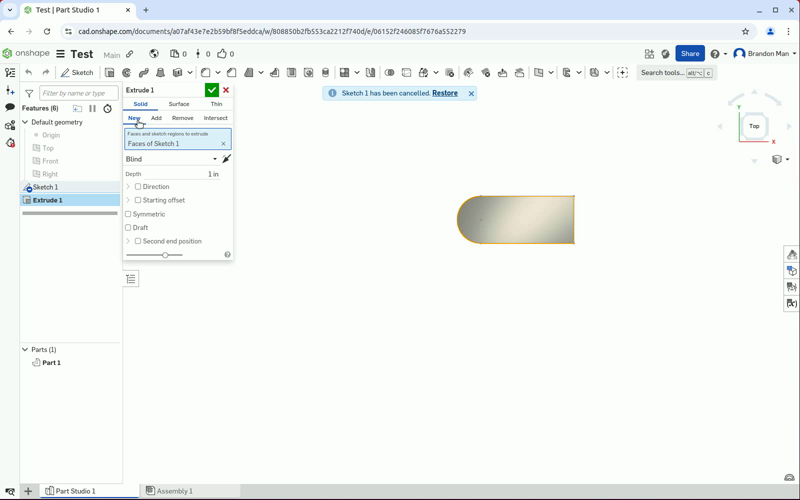
key(tab, 4)
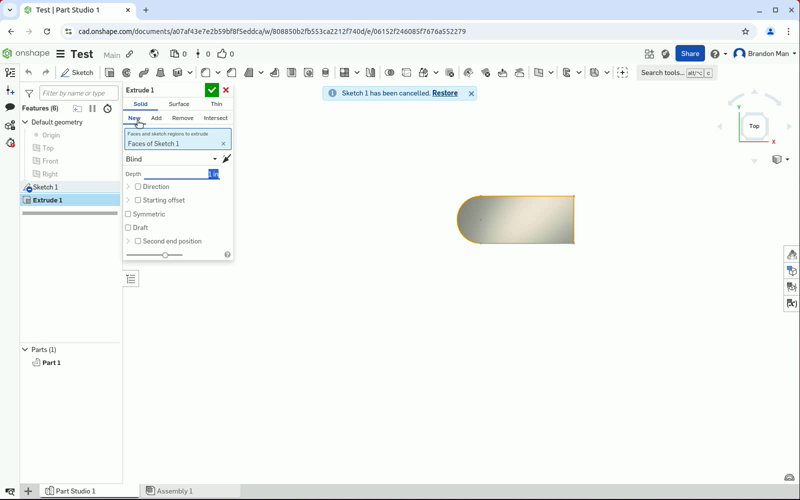
text(1.685)
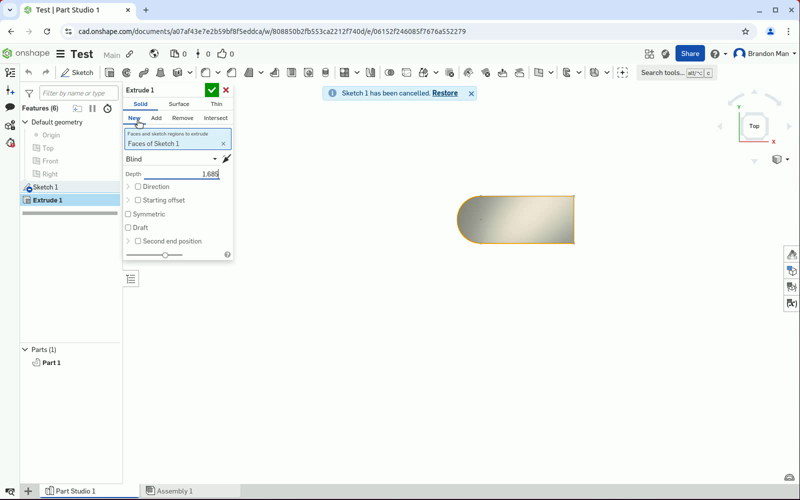
key(enter)
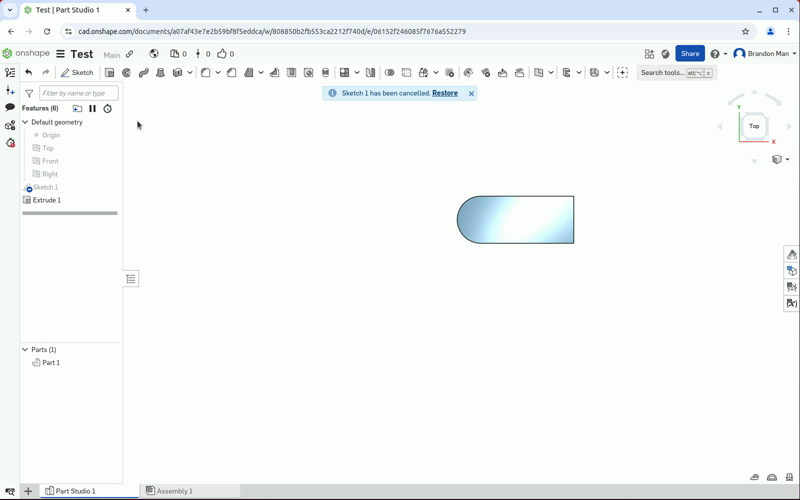
key(shift+h)
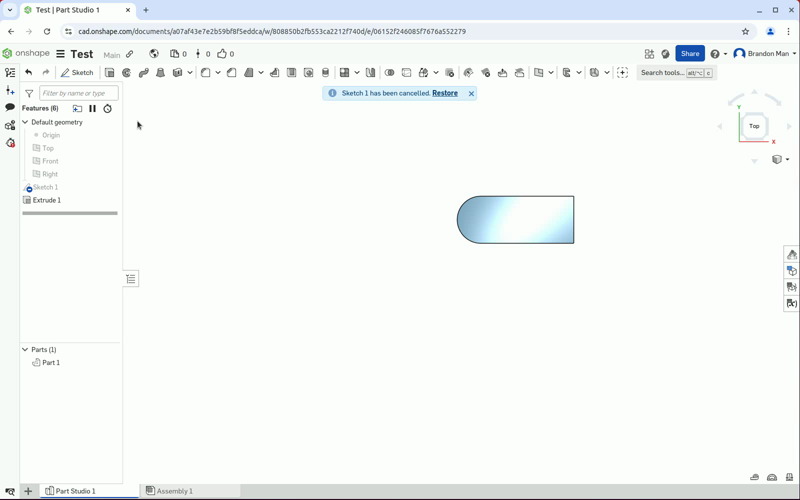
key(shift+h)
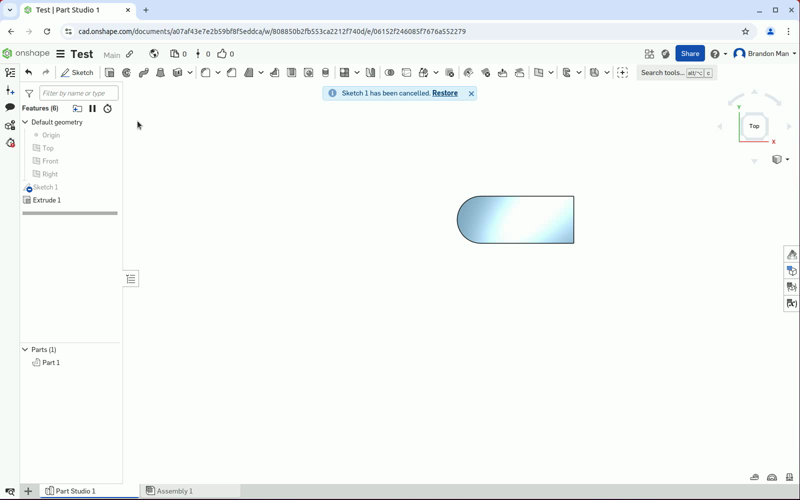
mouse_move(73, 189)
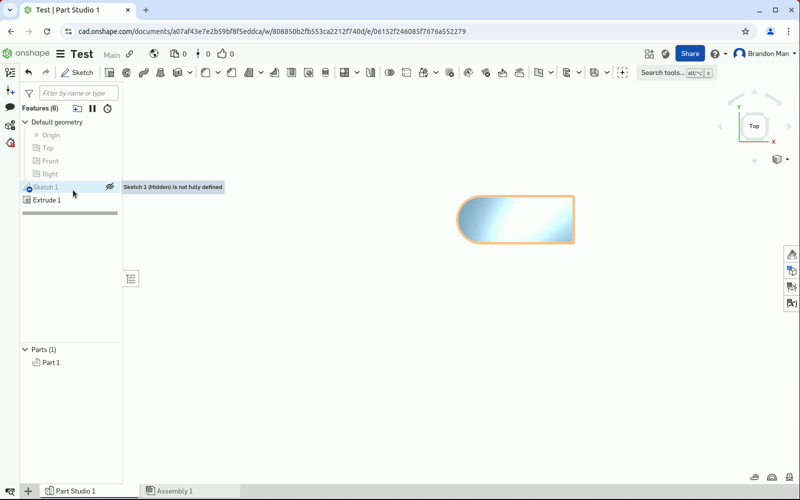
click(73, 189)
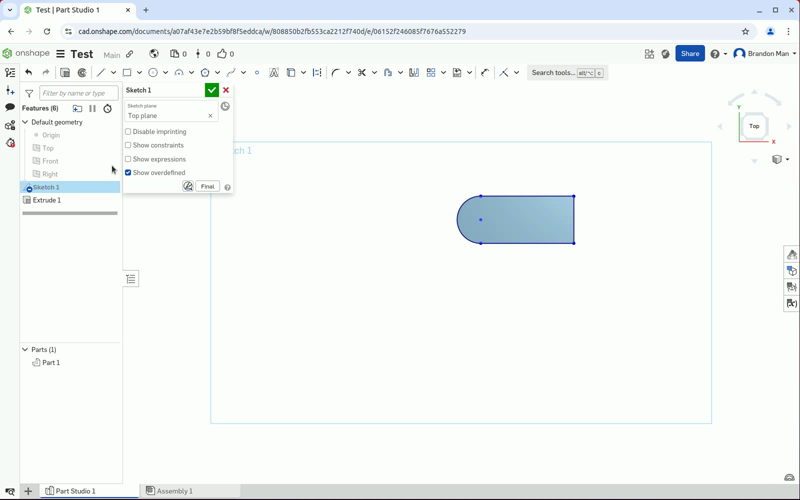
mouse_move(229, 92)
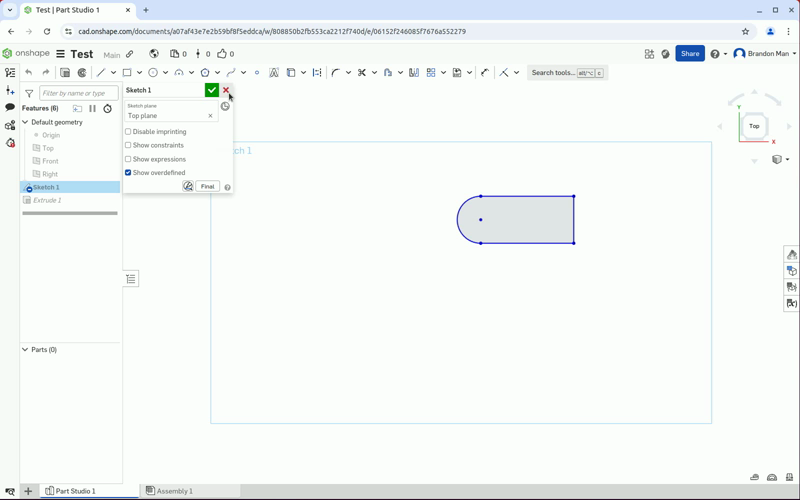
click(229, 92)
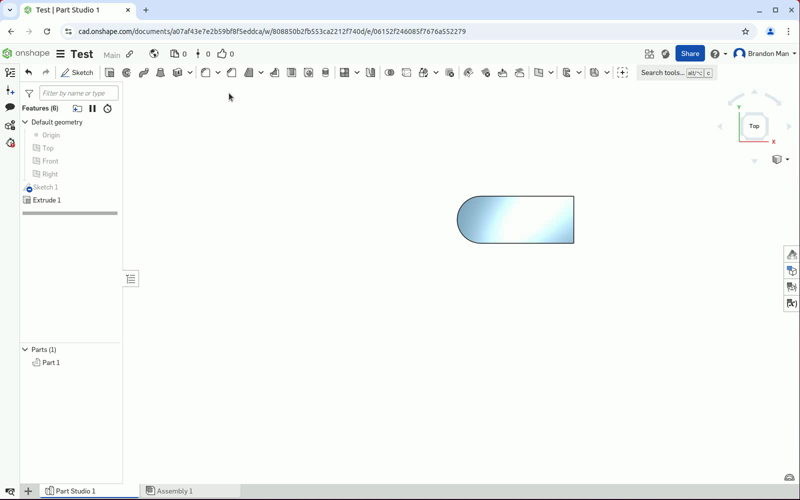
mouse_move(541, 75)
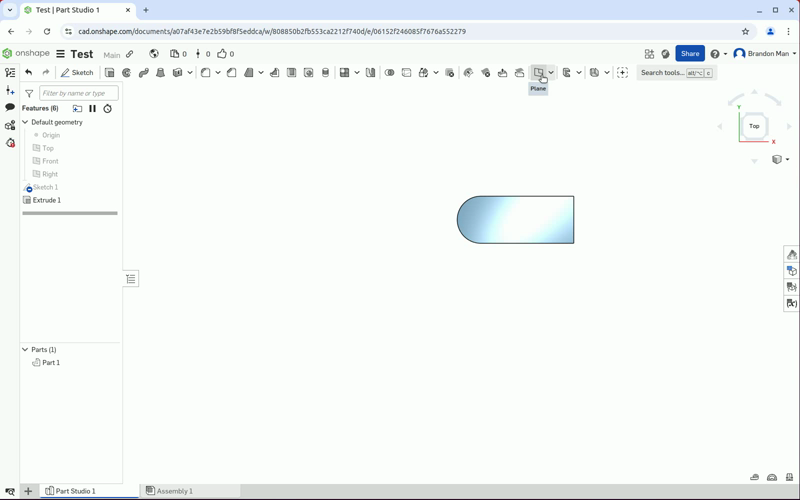
click(541, 75)
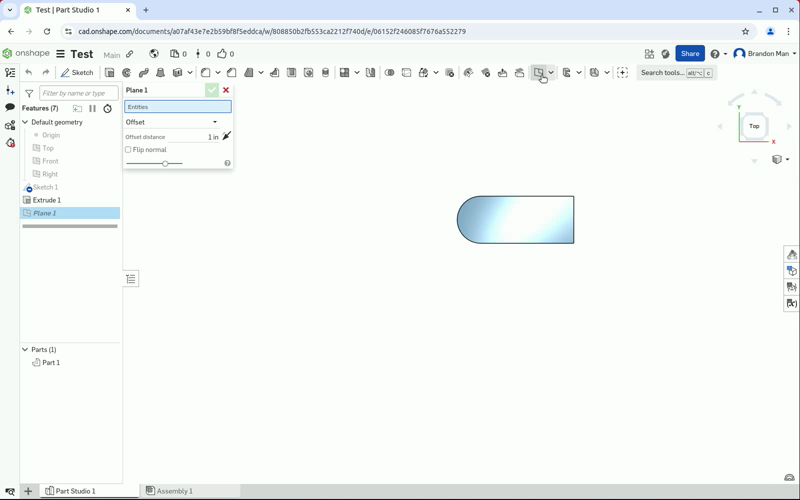
mouse_move(73, 150)
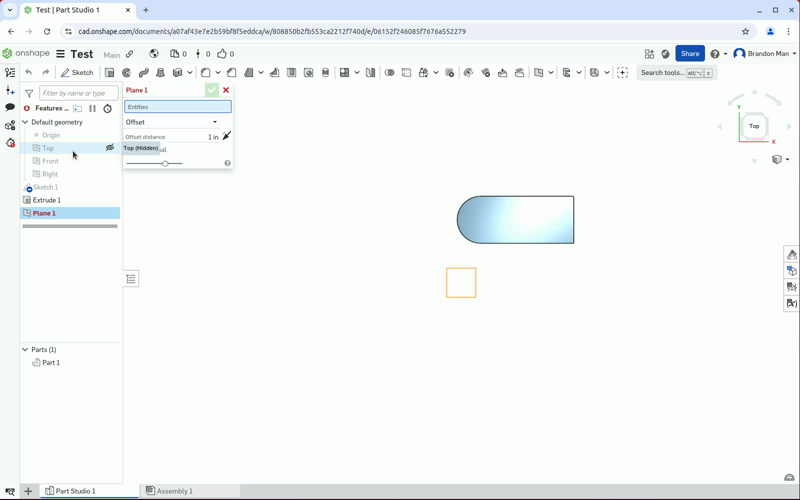
click(73, 150)
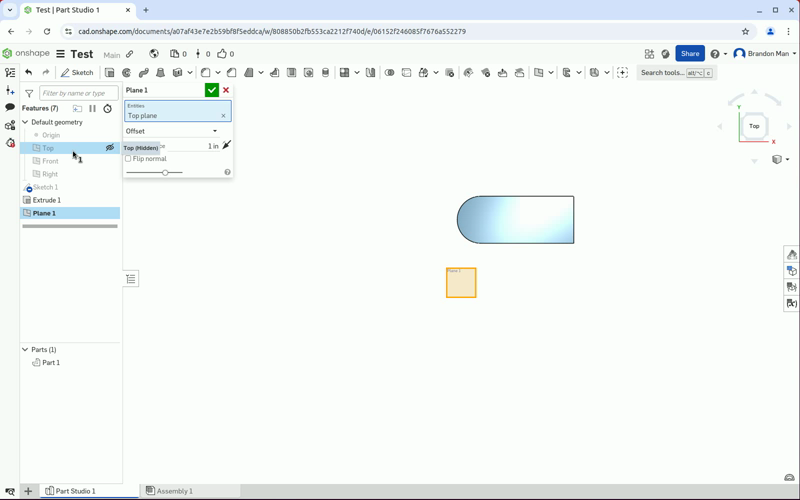
key(tab, 2)
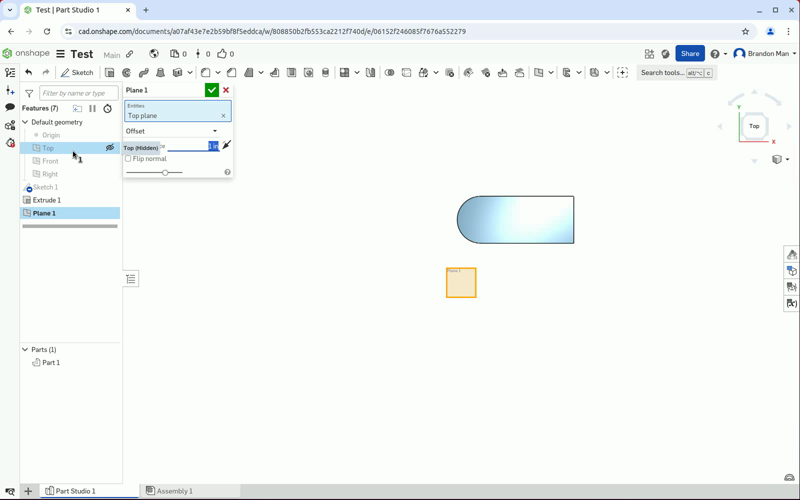
text(1.695)
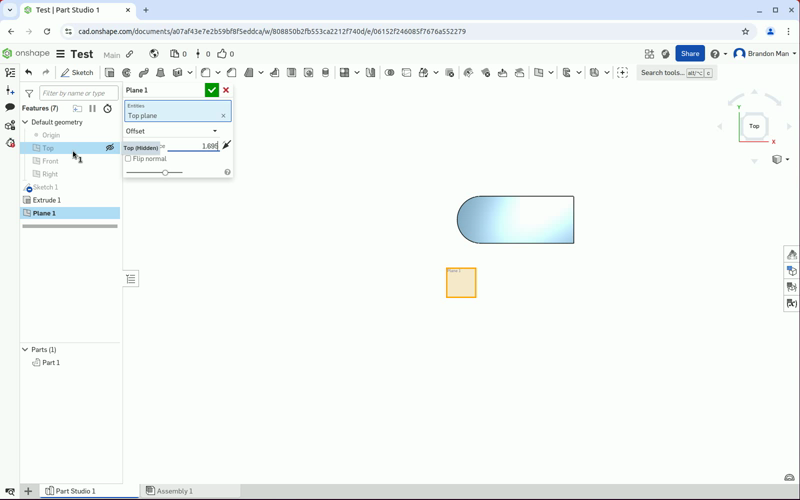
key(enter, 2)
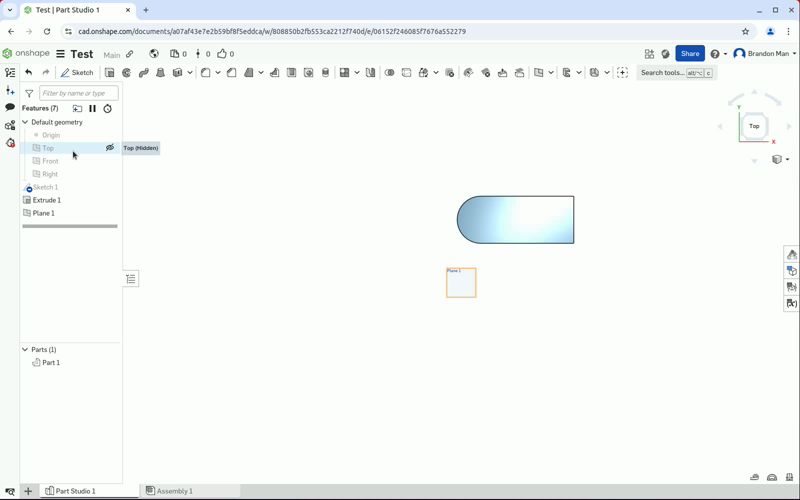
key(shift+s)
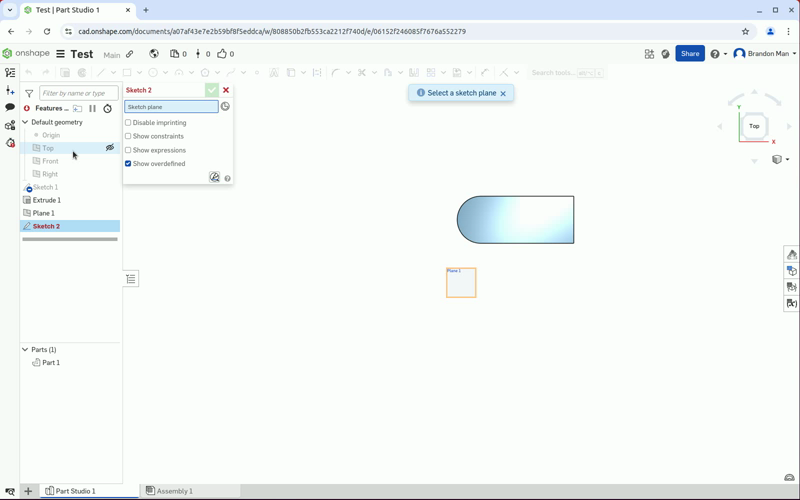
mouse_move(73, 215)
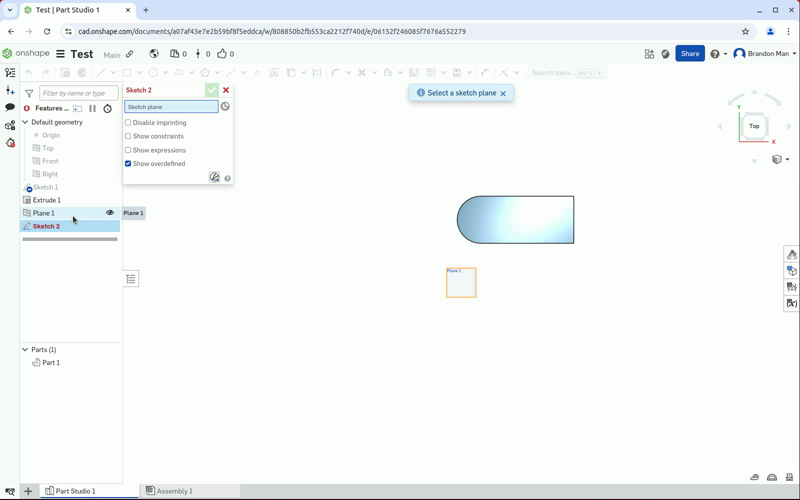
click(73, 215)
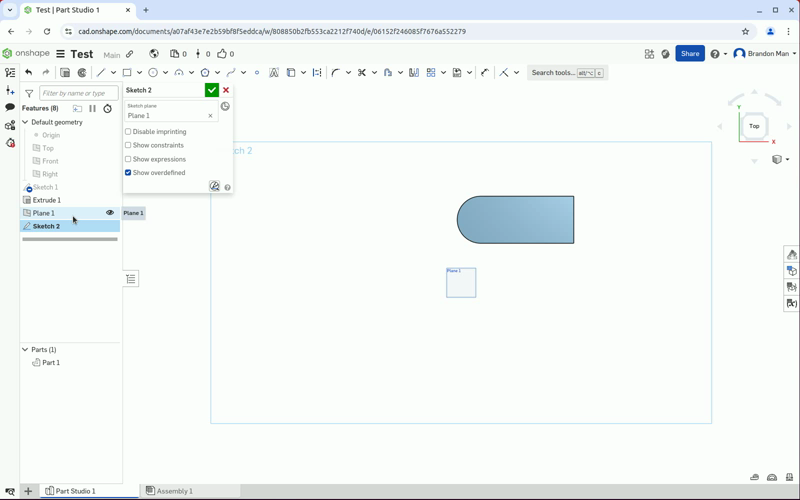
mouse_move(73, 352)
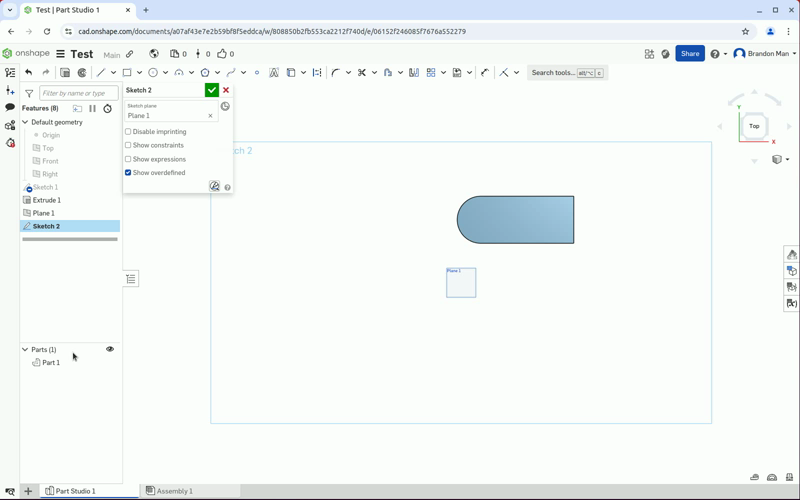
key(y)
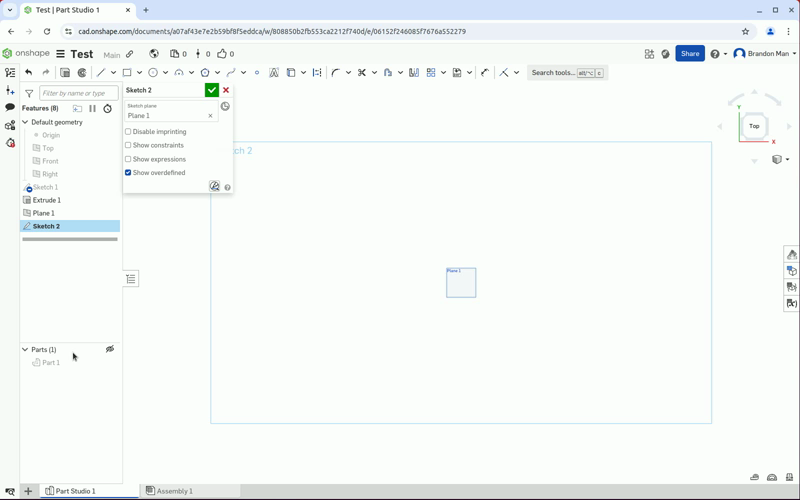
key(l)
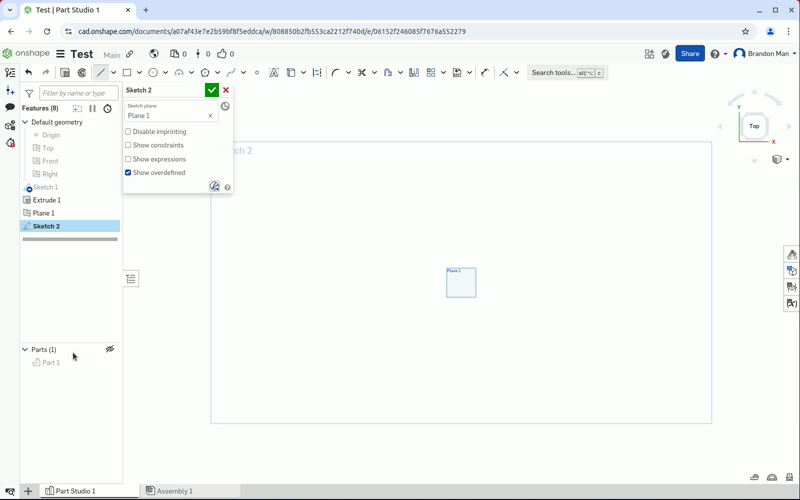
key_down(shift)
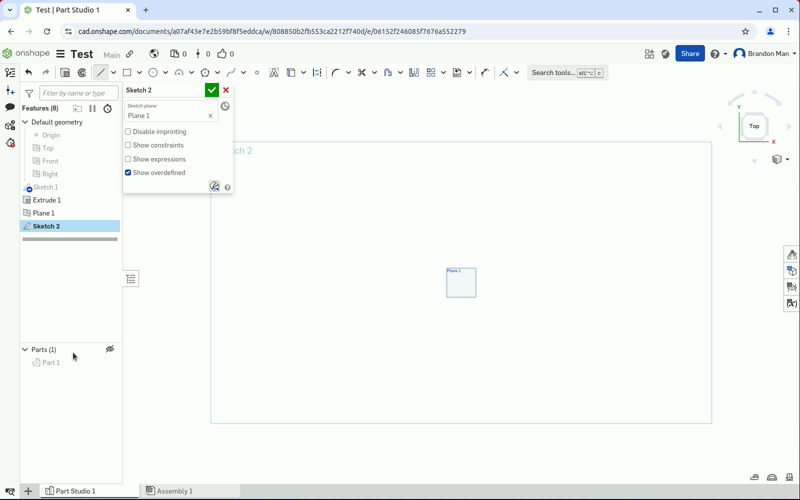
mouse_move(480, 234)
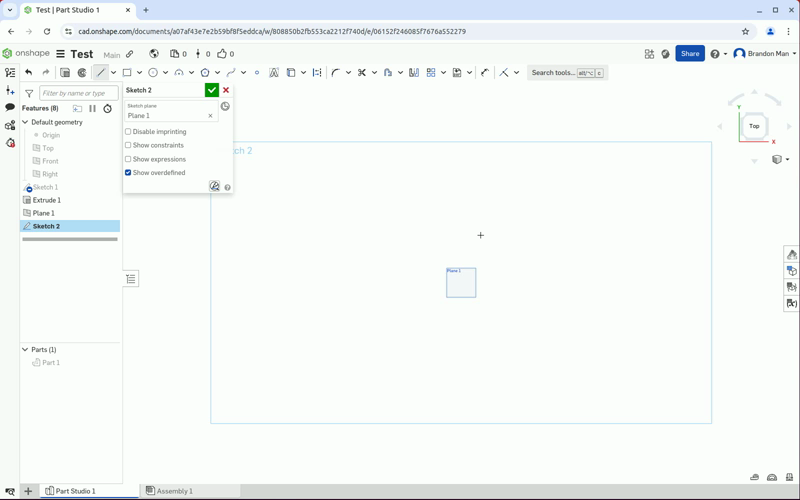
click(480, 234)
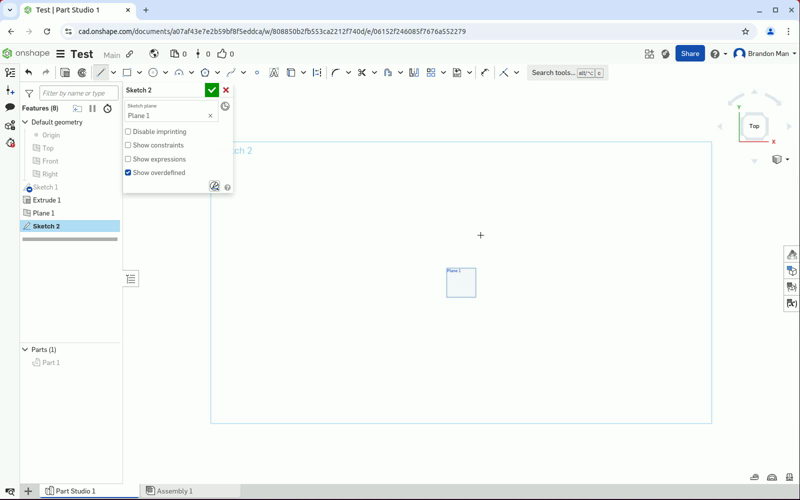
key_up(shift)
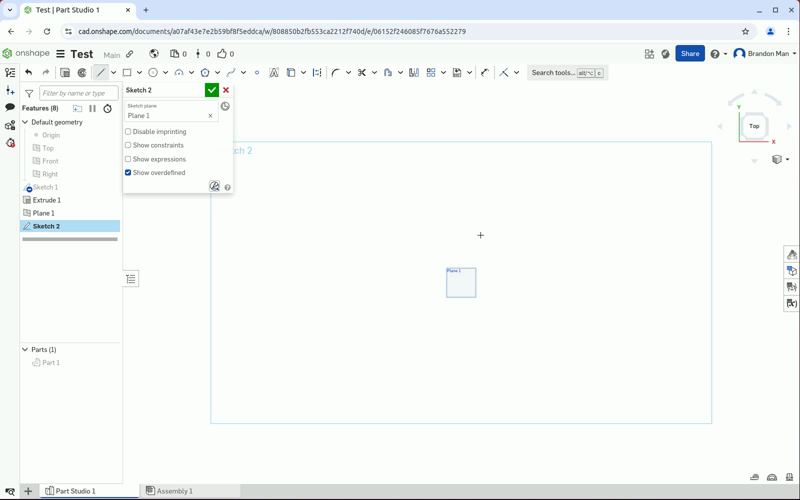
key_down(shift)
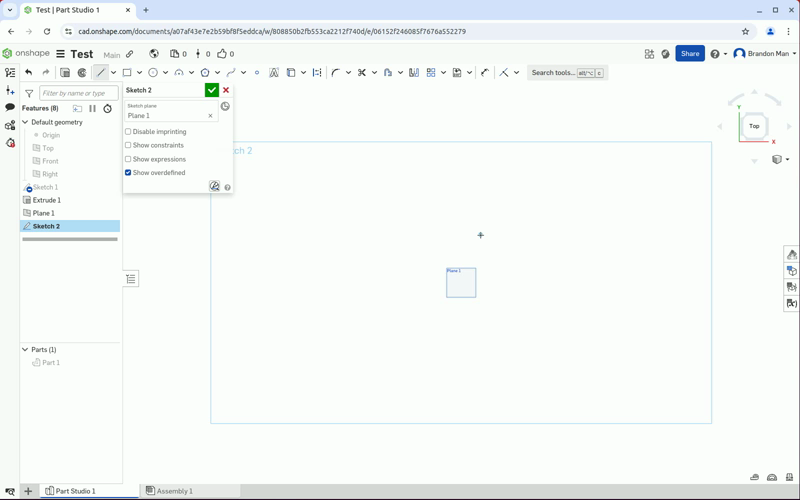
mouse_move(564, 234)
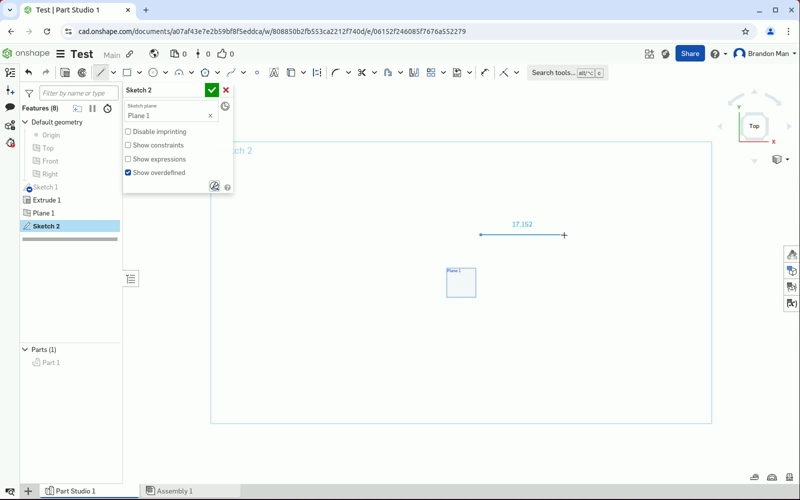
click(564, 234)
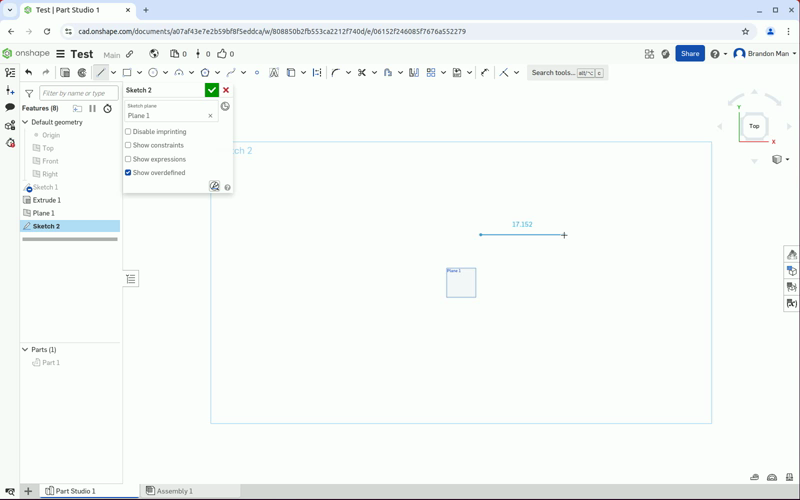
key_up(shift)
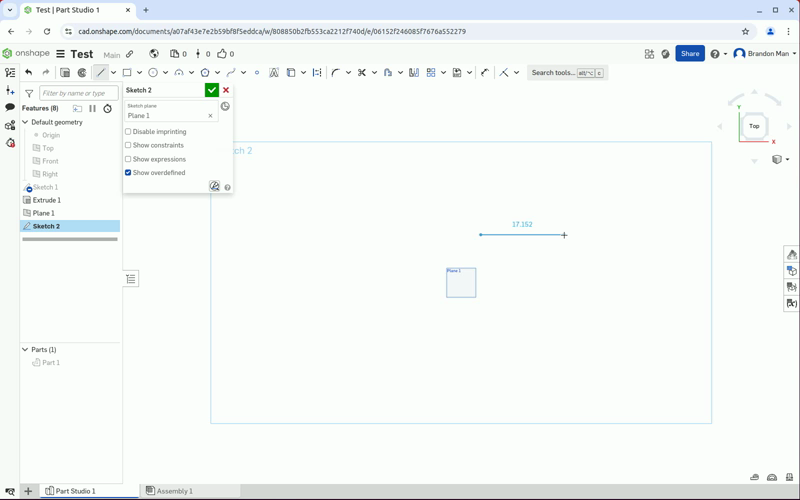
key_down(shift)
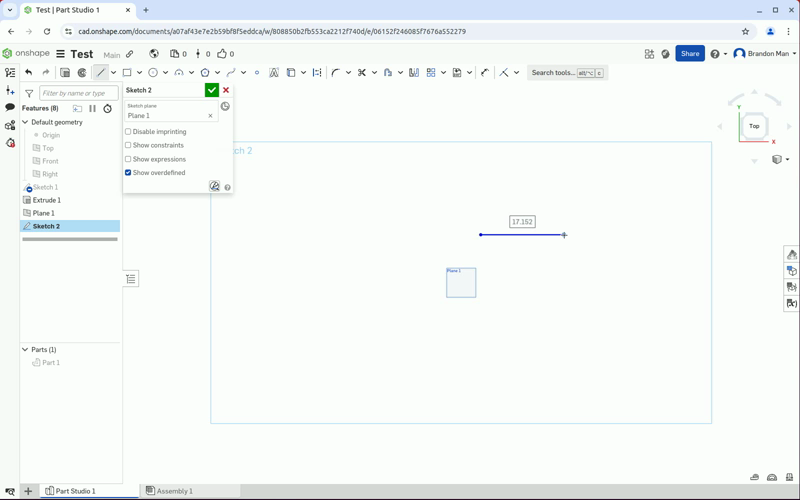
mouse_move(589, 234)
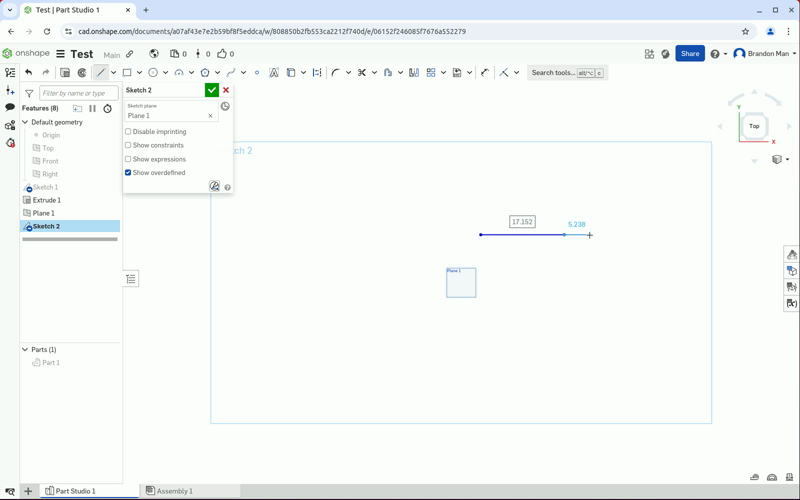
mouse_move(564, 205)
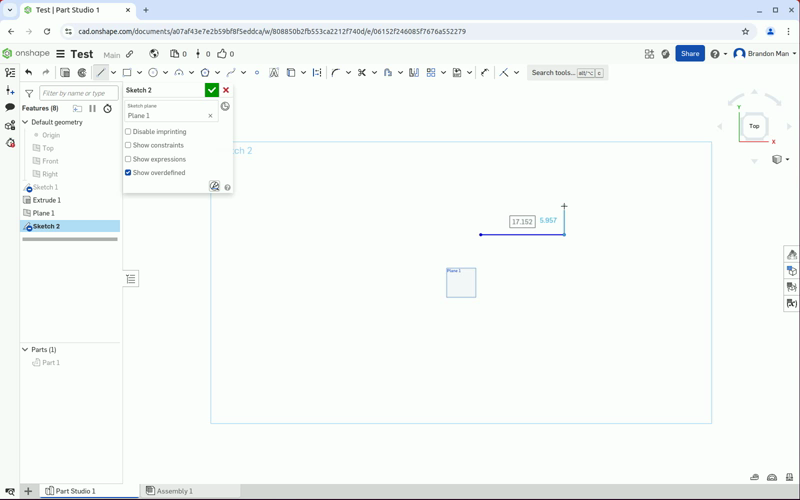
click(564, 205)
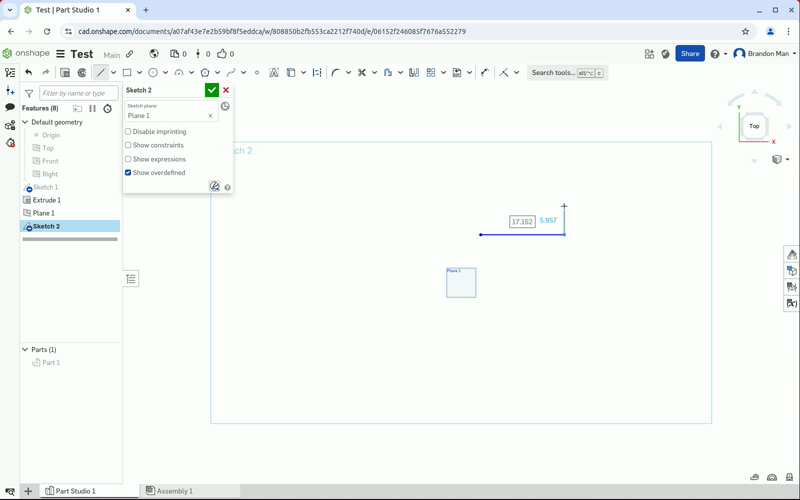
key_up(shift)
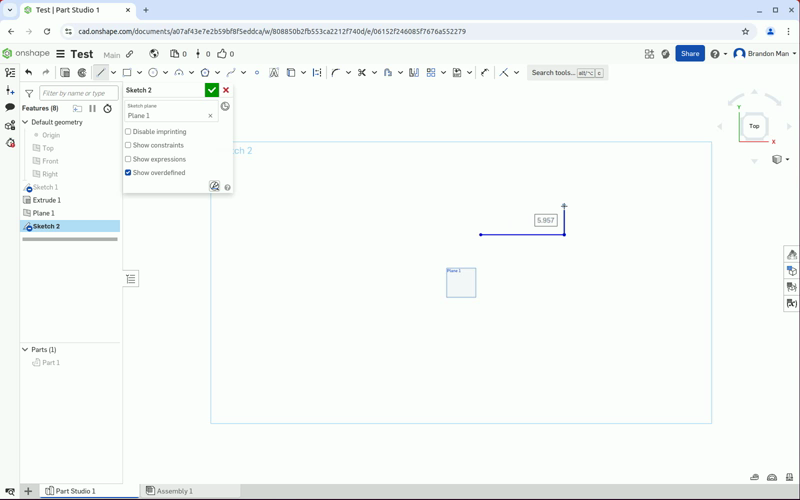
key_down(shift)
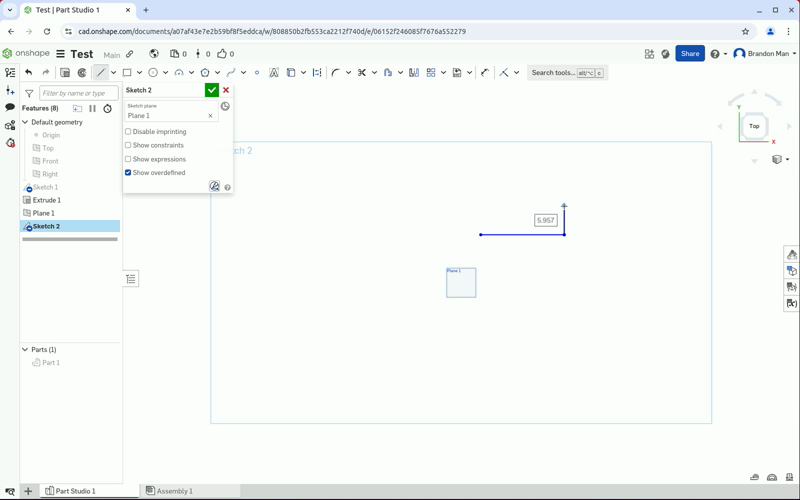
mouse_move(480, 205)
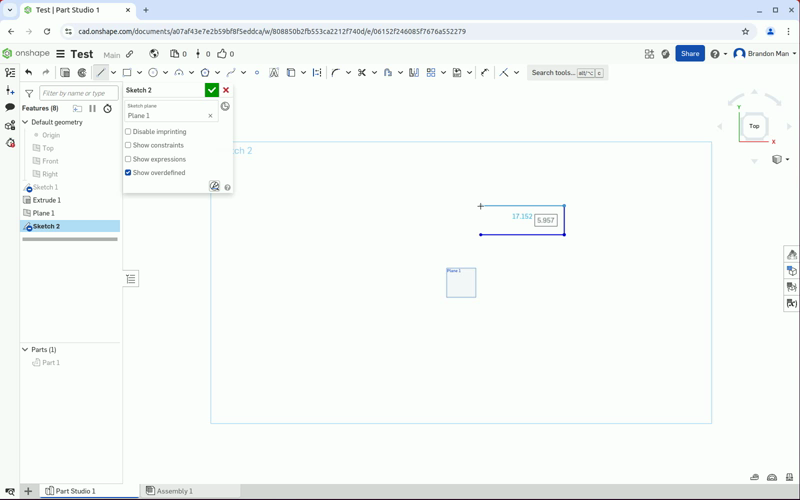
click(480, 205)
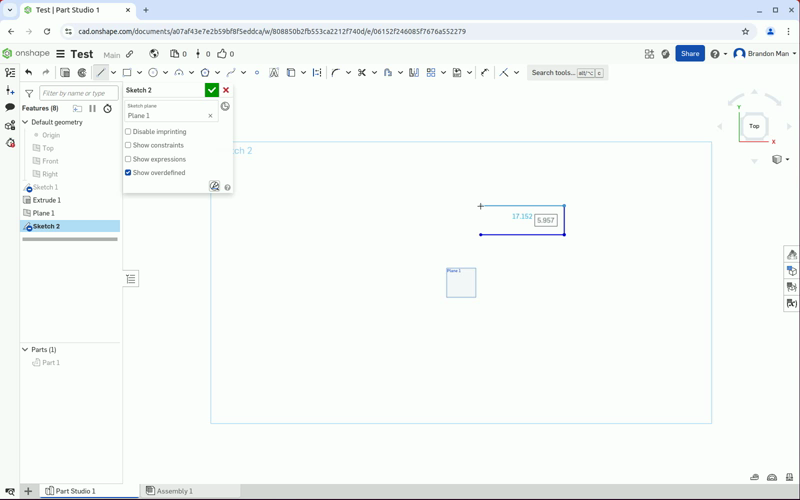
key_up(shift)
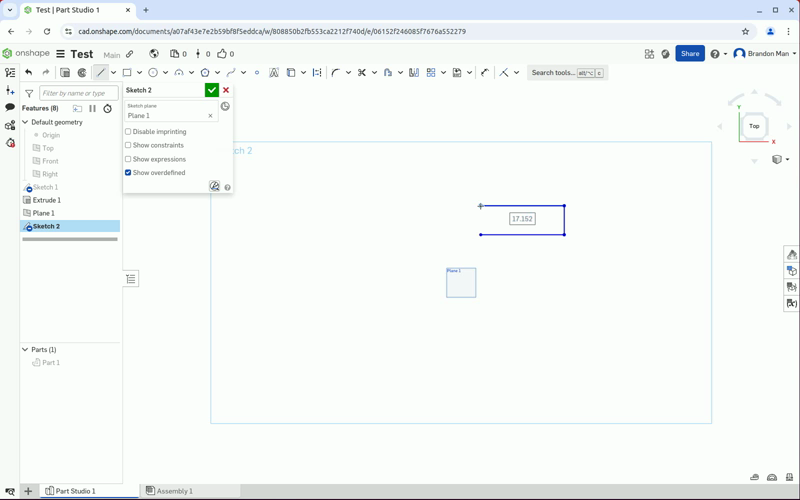
mouse_move(510, 205)
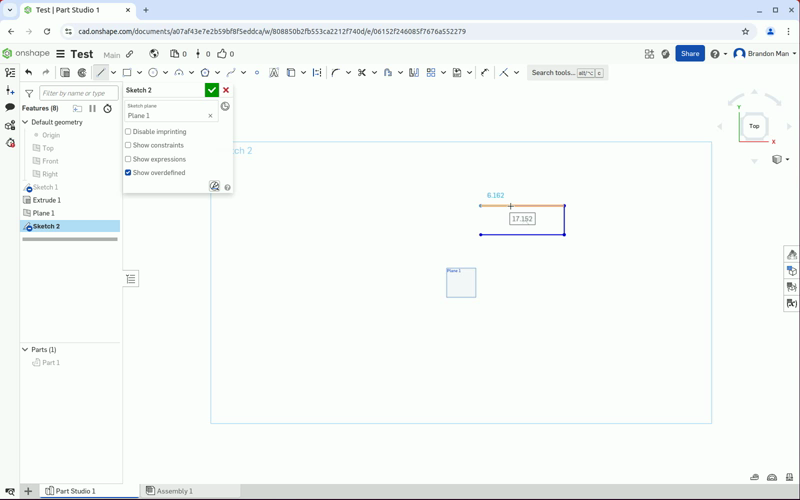
key_down(shift)
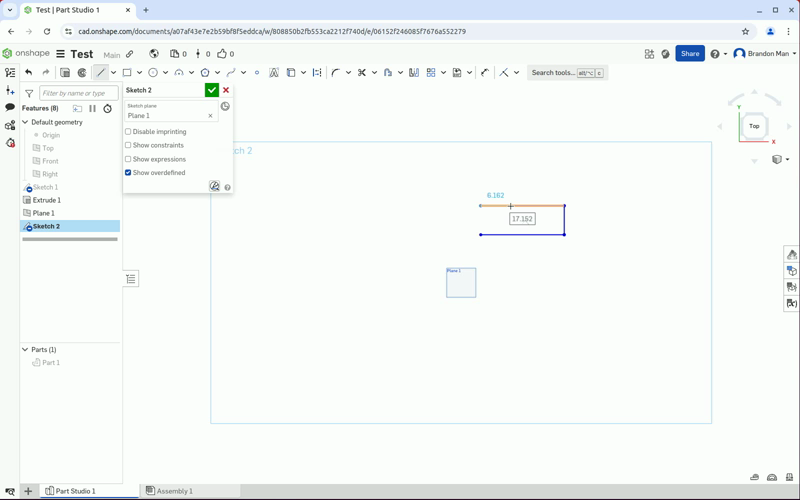
mouse_move(480, 234)
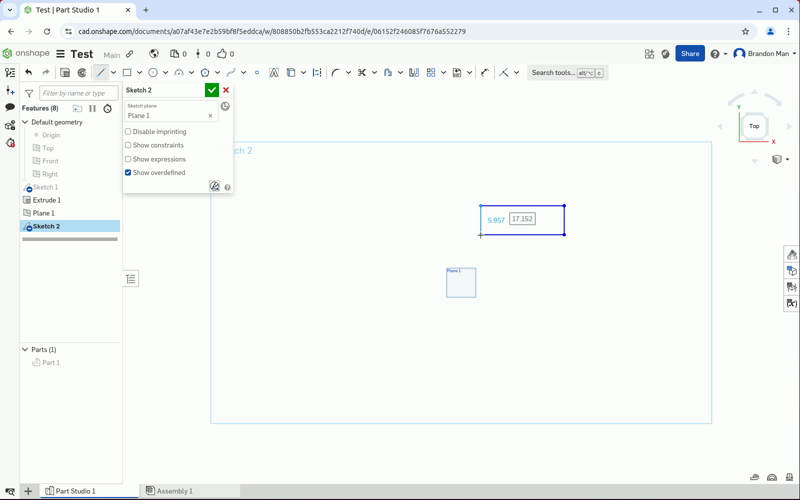
key_up(shift)
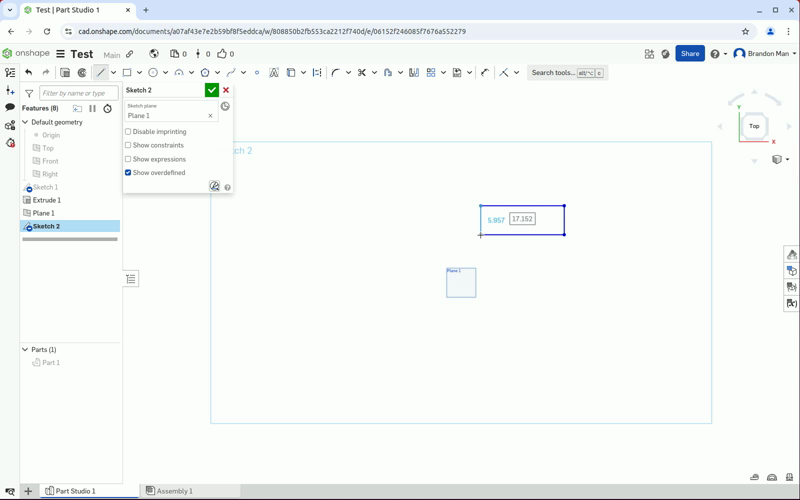
click(480, 234)
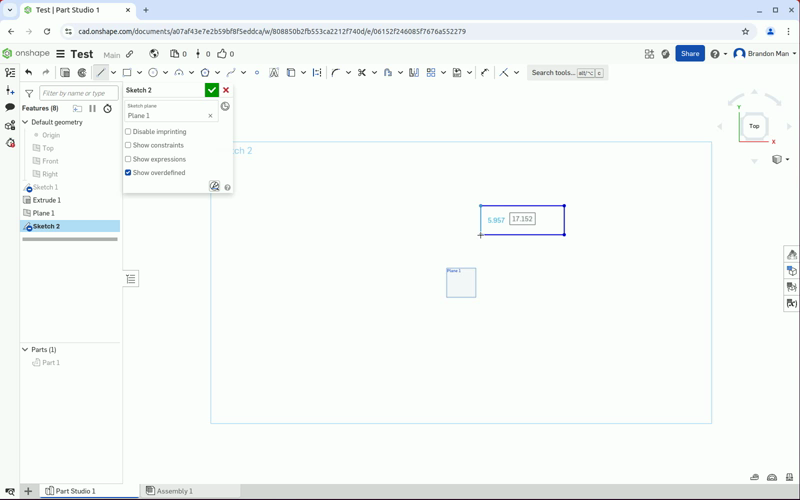
key(esc)
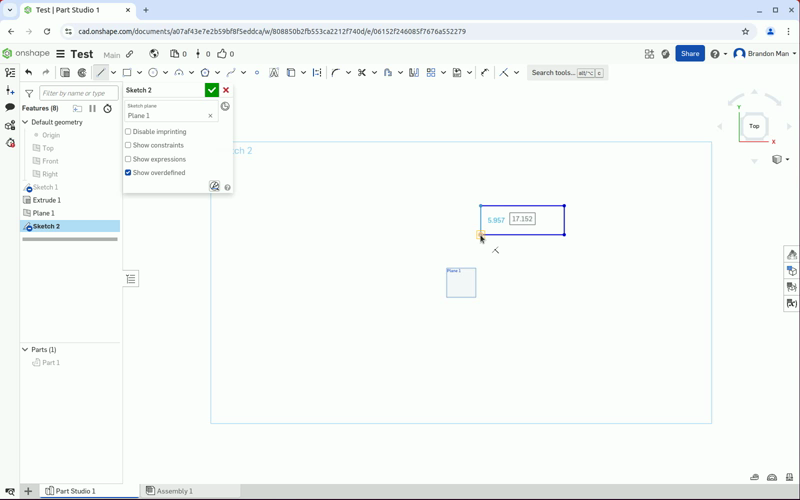
mouse_move(553, 219)
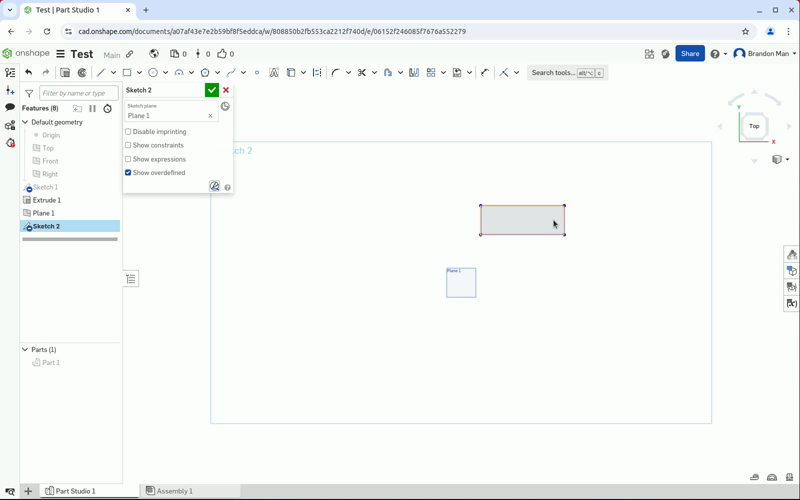
click(553, 219)
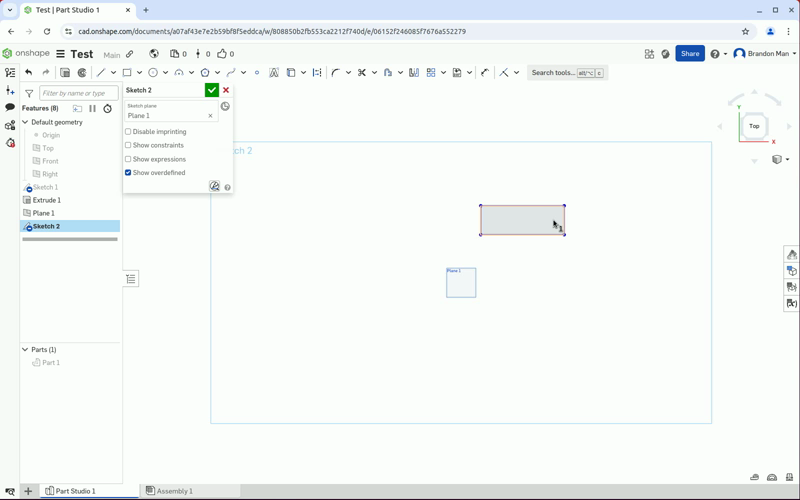
mouse_move(73, 352)
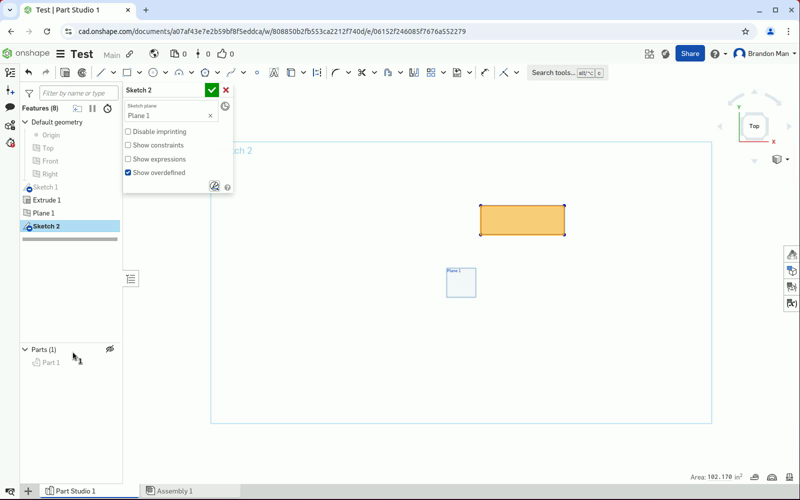
key(shift+y)
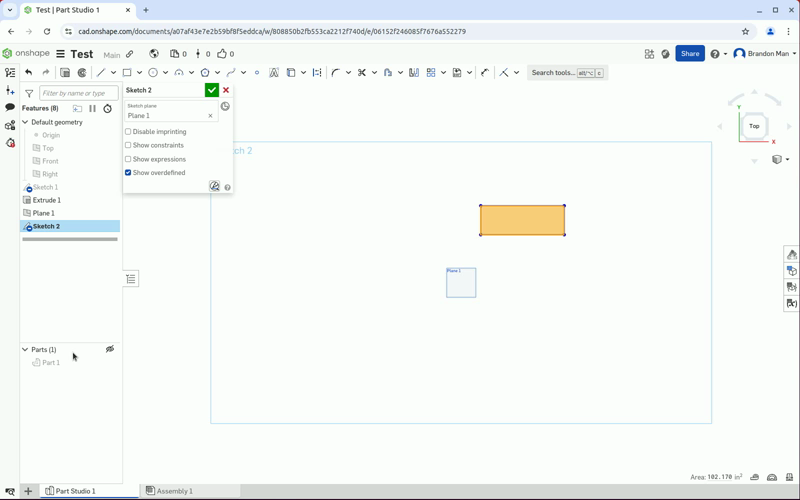
key(shift+e)
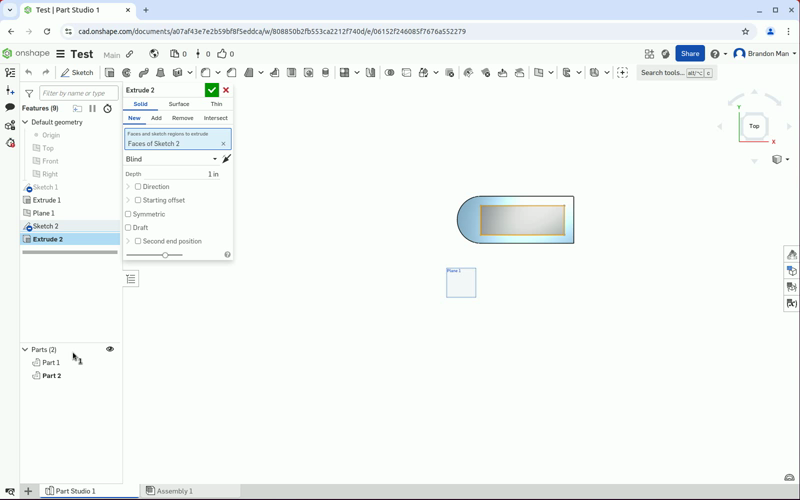
mouse_move(143, 106)
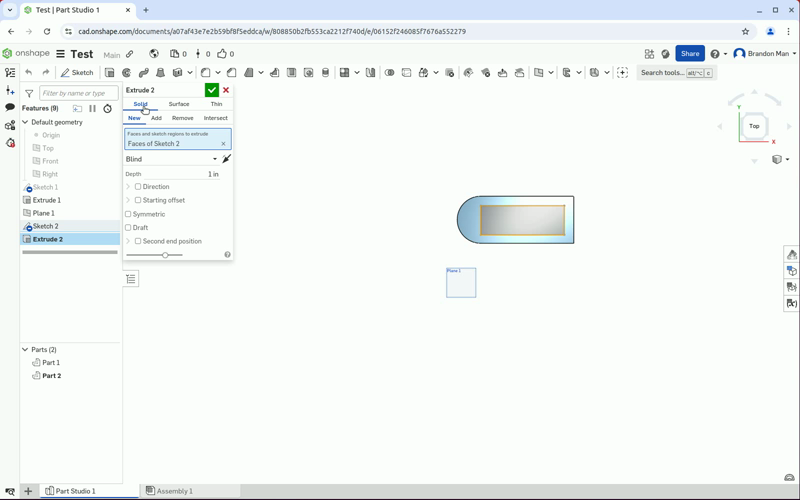
click(143, 106)
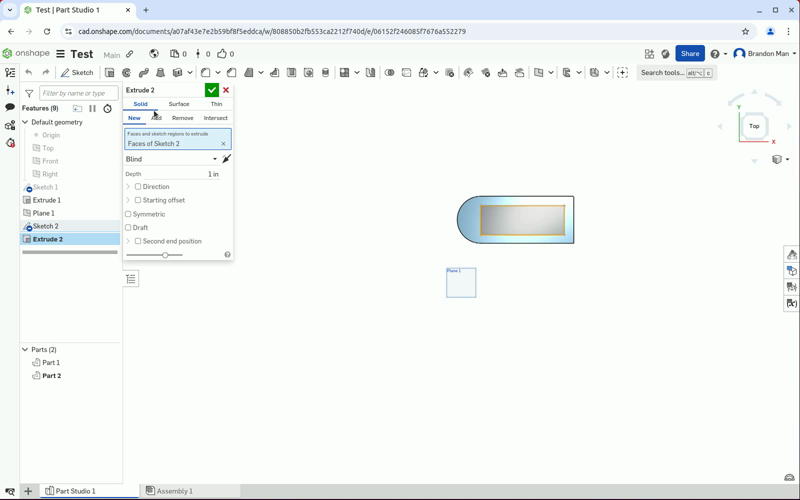
mouse_move(186, 120)
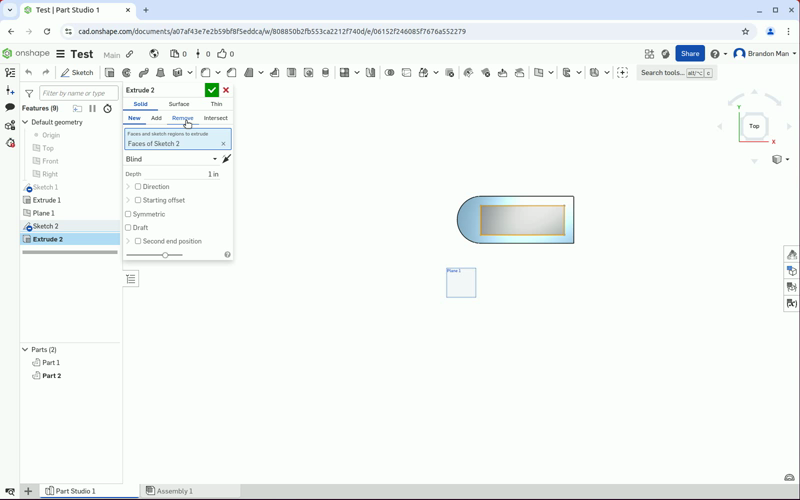
click(186, 120)
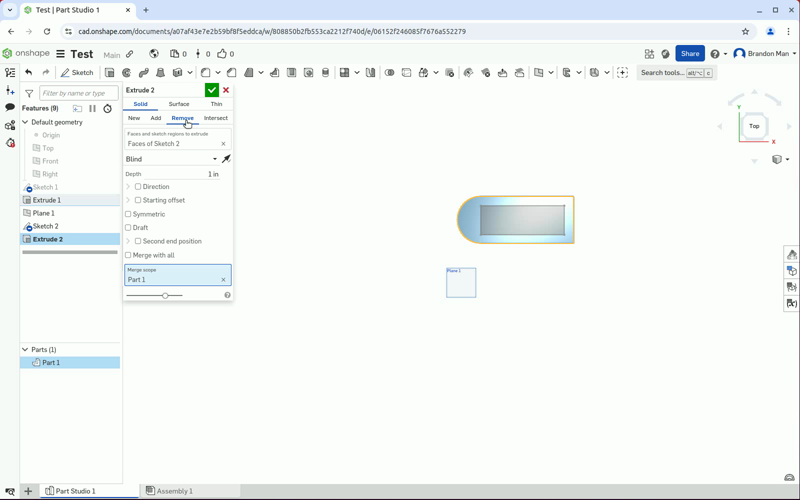
key(tab, 4)
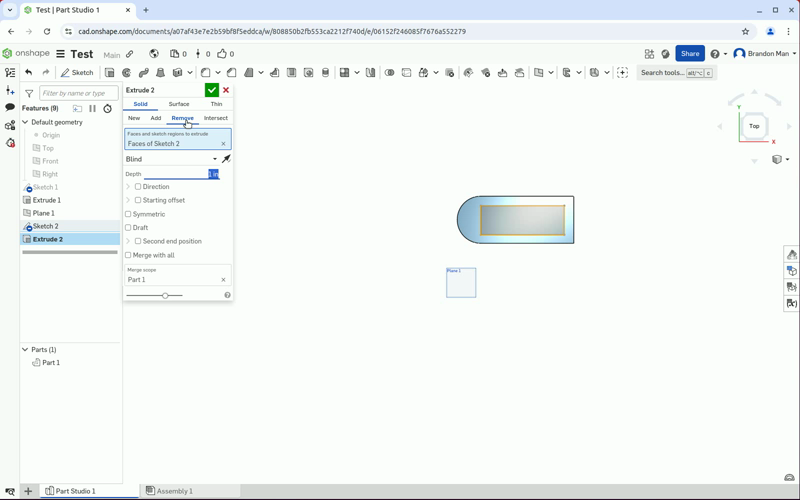
text(1.204)
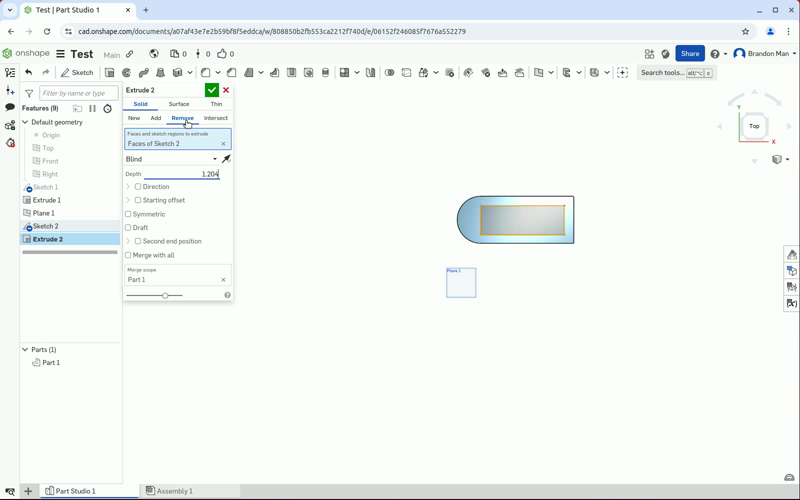
key(tab, 6)
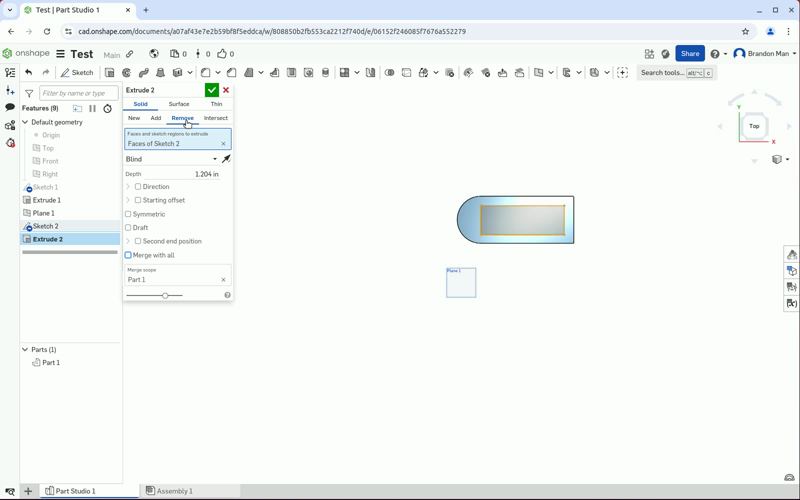
key(space)
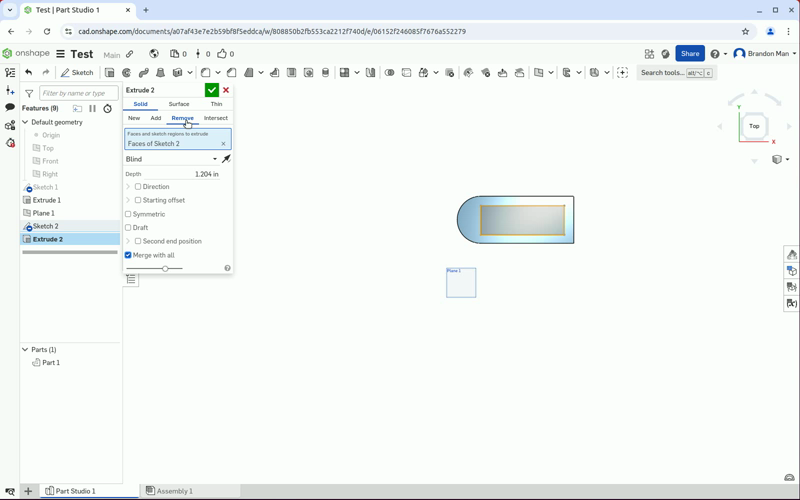
key(enter)
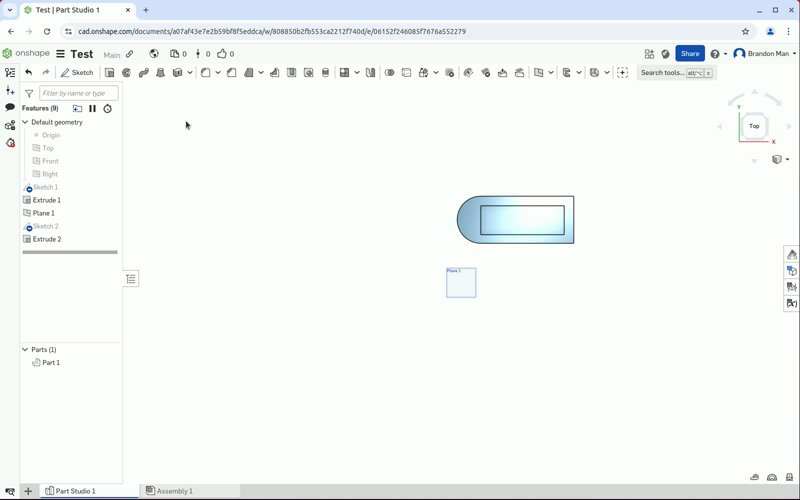
key(shift+h)
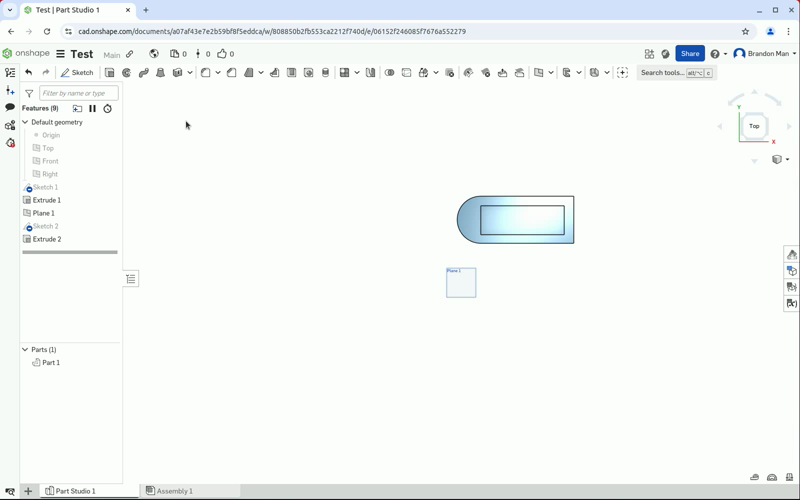
key(shift+h)
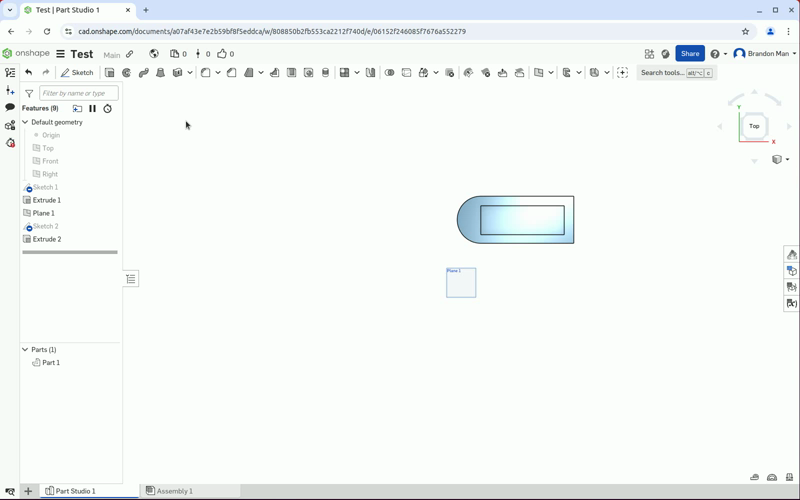
mouse_move(73, 189)
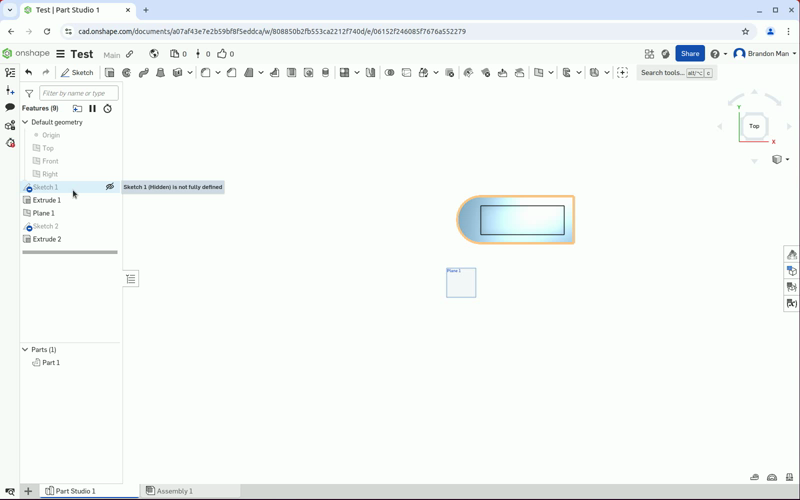
click(73, 189)
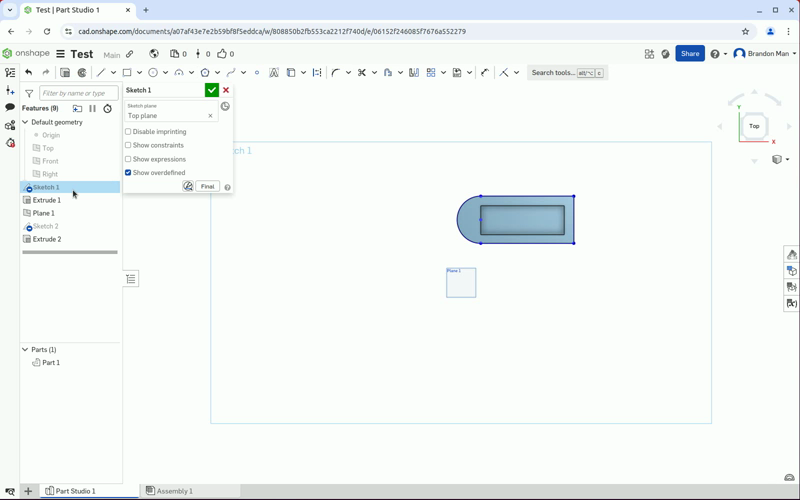
mouse_move(229, 92)
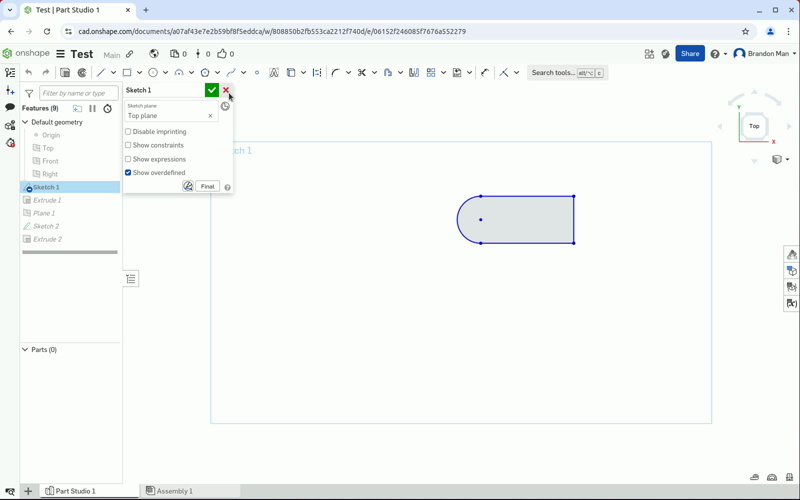
click(229, 92)
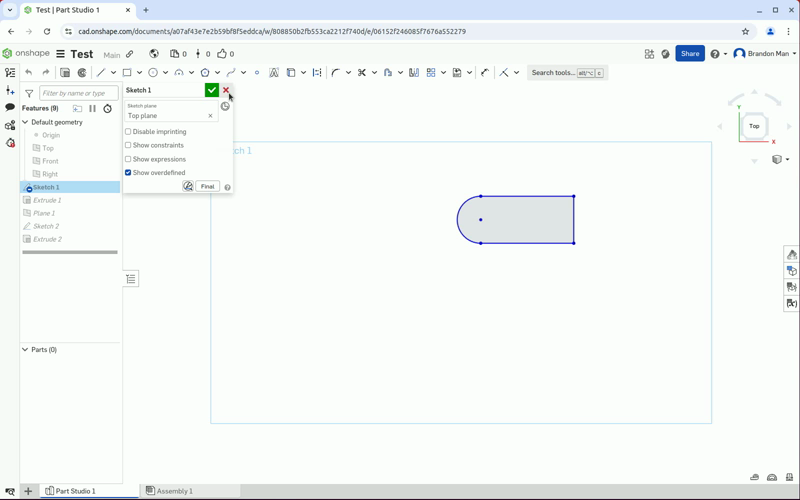
key(shift+s)
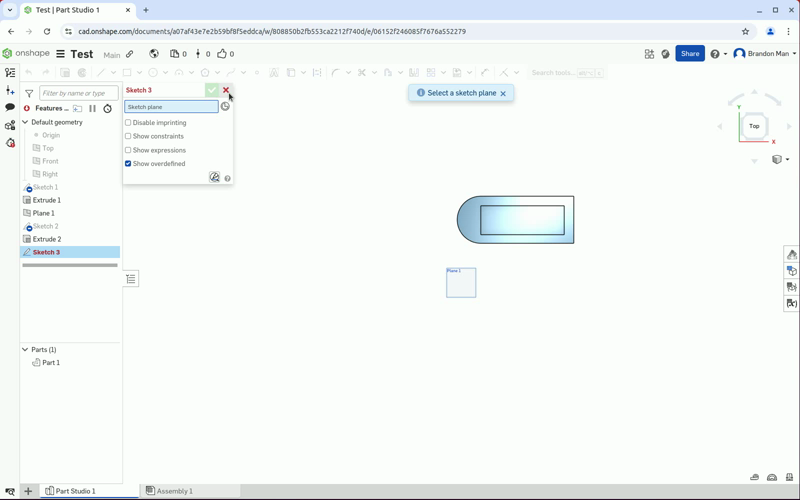
mouse_move(73, 215)
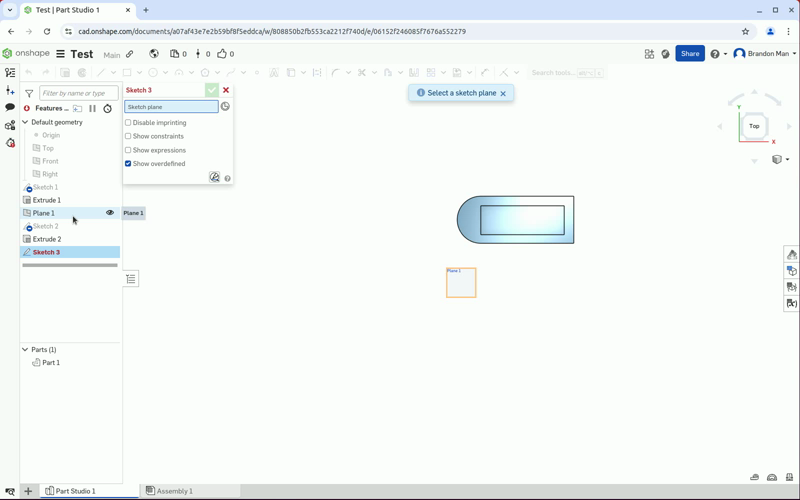
click(73, 215)
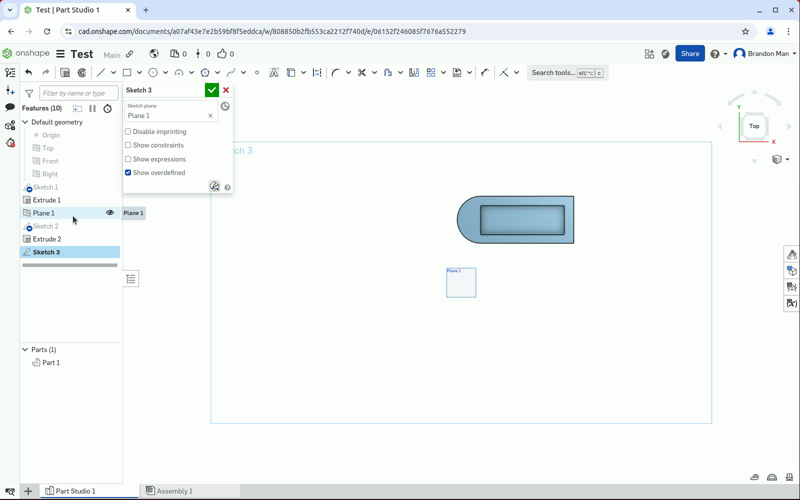
mouse_move(73, 352)
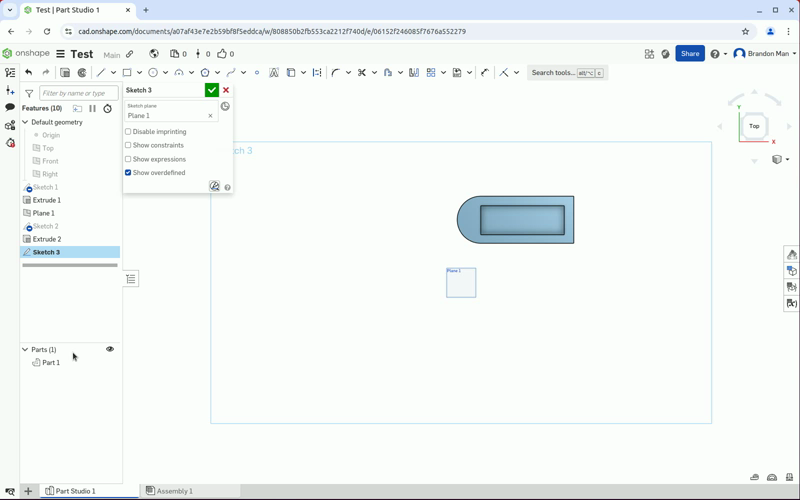
key(y)
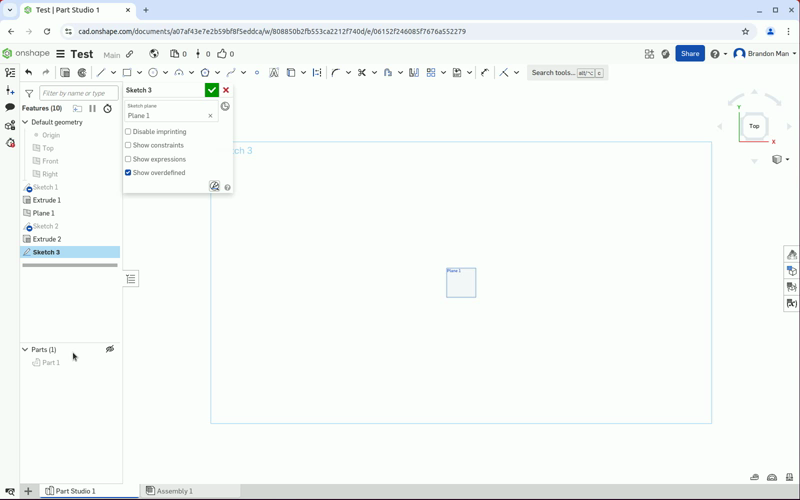
key(c)
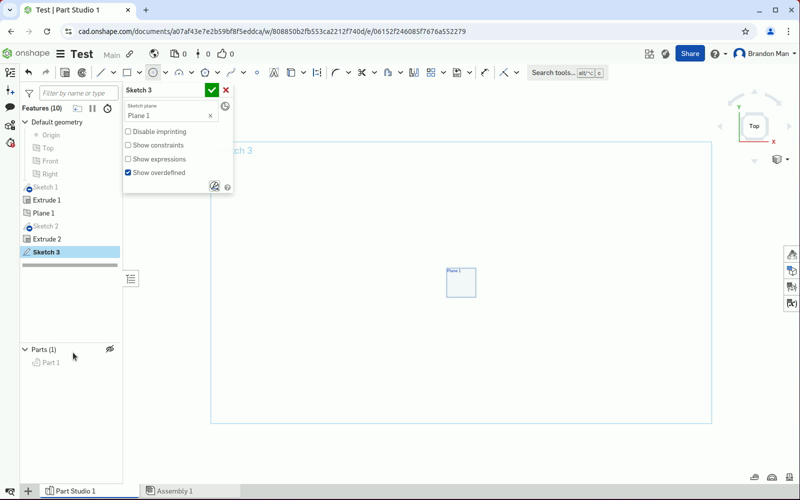
key_down(shift)
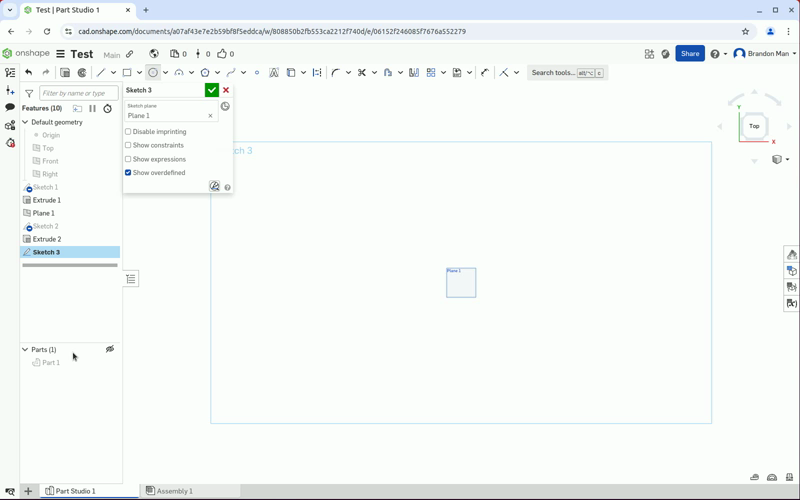
mouse_move(469, 219)
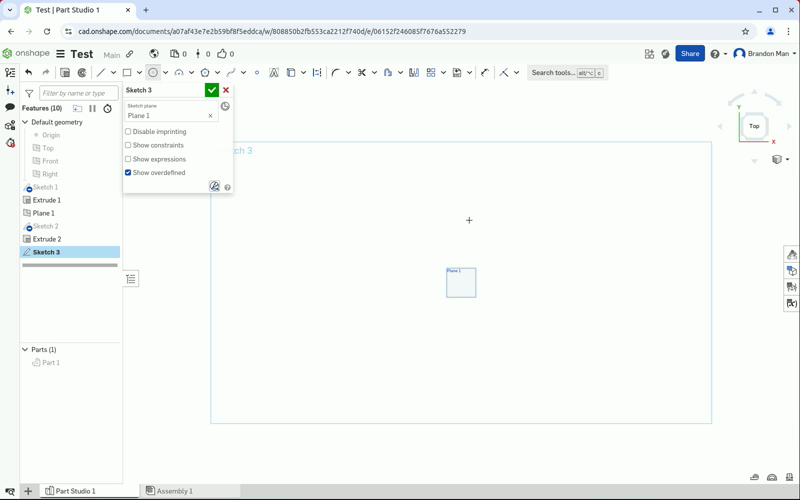
click(469, 219)
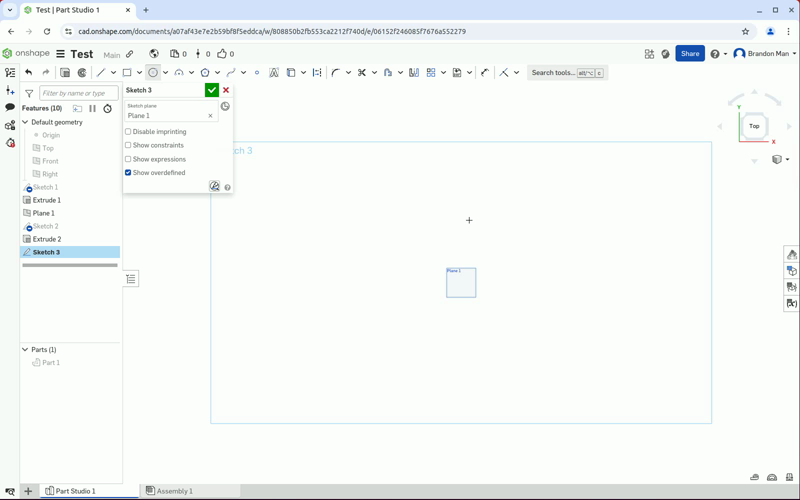
key_up(shift)
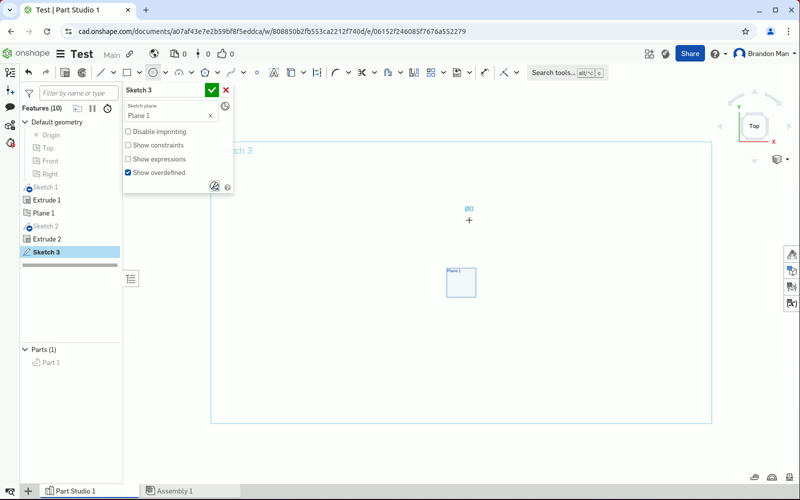
mouse_move(475, 219)
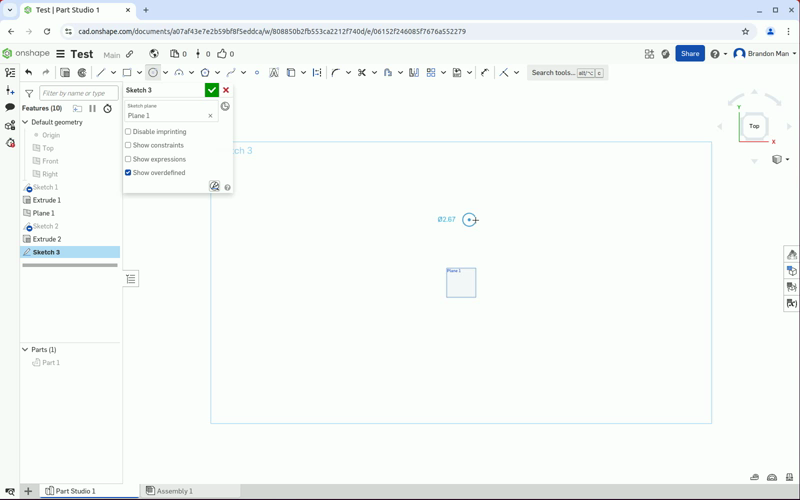
click(475, 219)
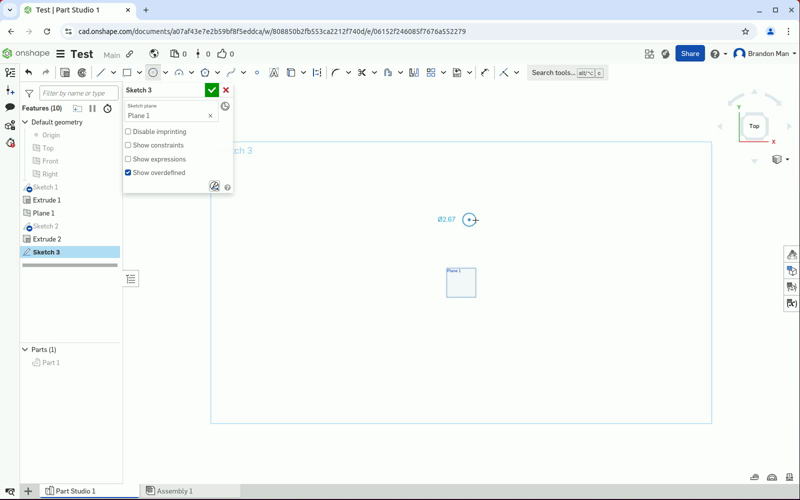
key(esc)
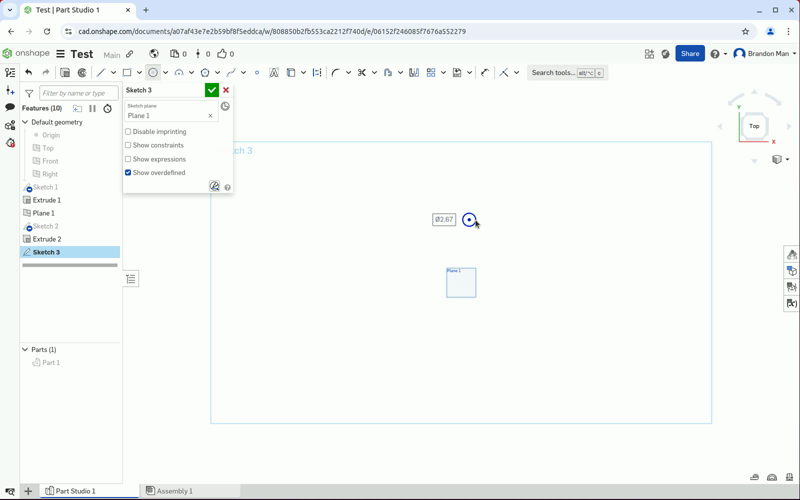
mouse_move(471, 216)
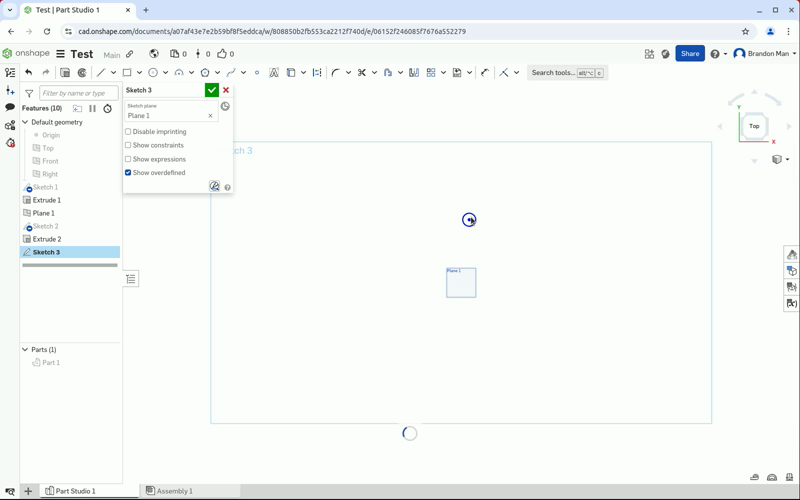
scroll(6)
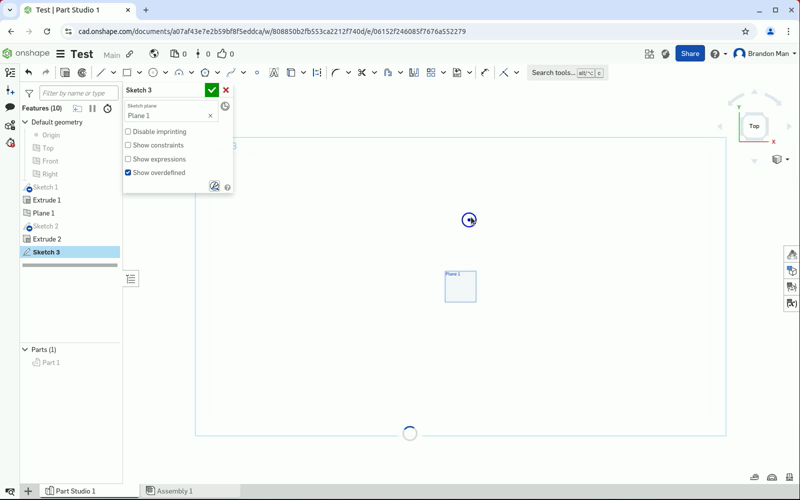
scroll(6)
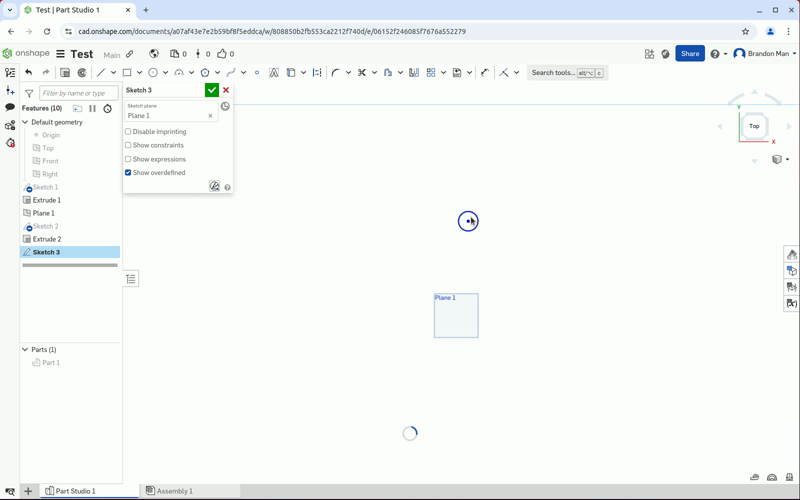
scroll(6)
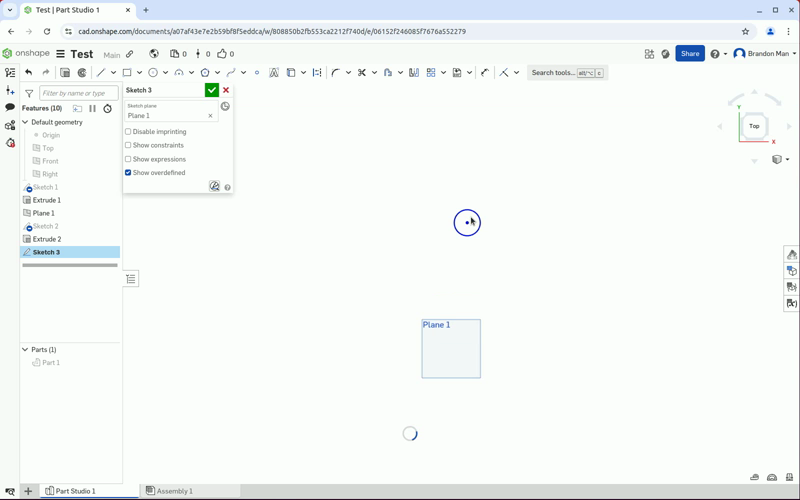
scroll(6)
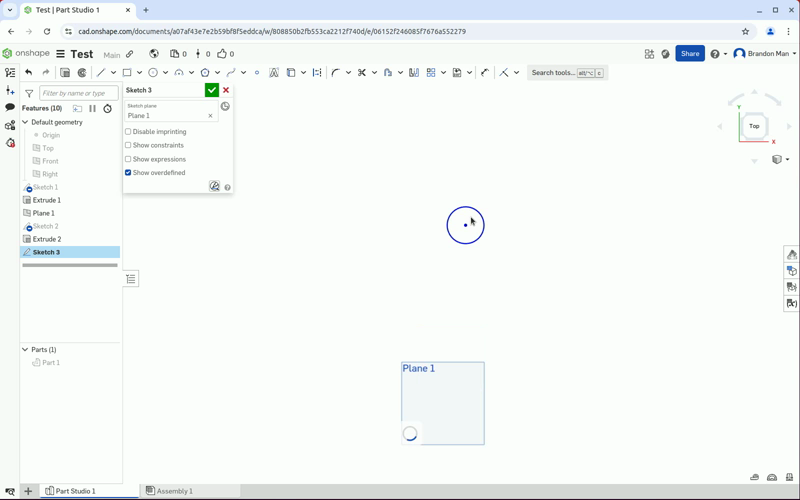
scroll(6)
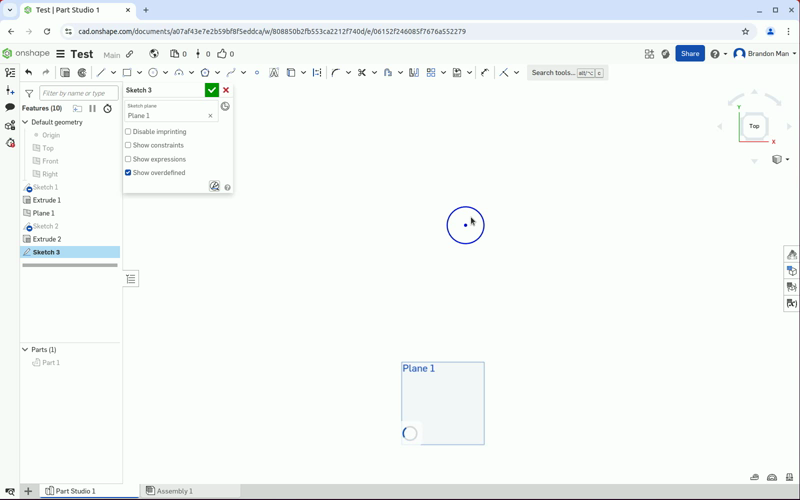
scroll(6)
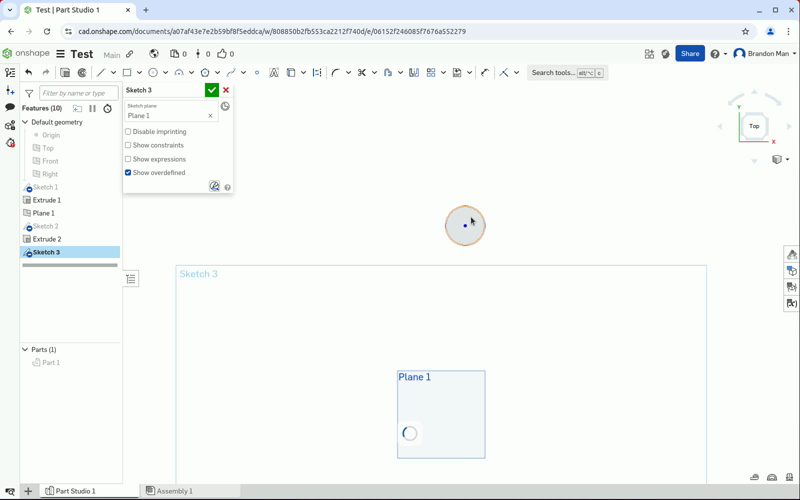
scroll(6)
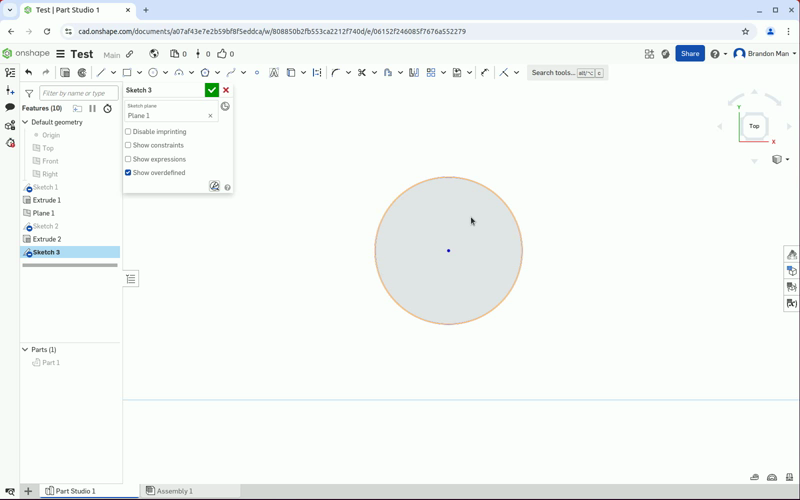
click(471, 216)
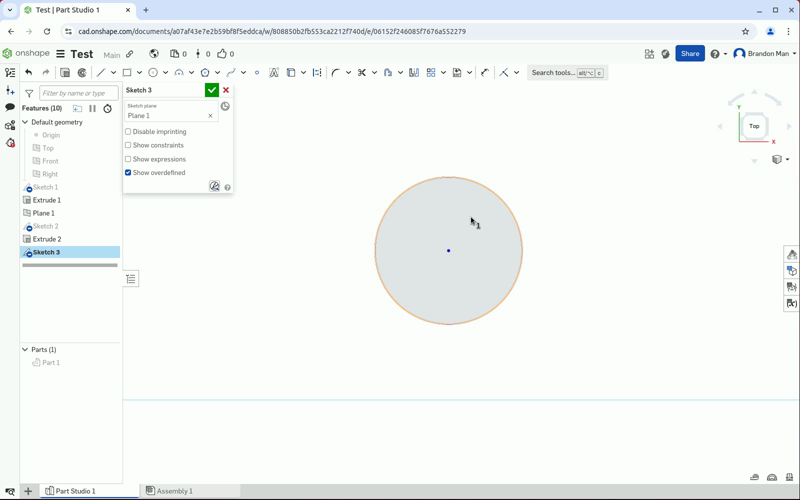
scroll(-6)
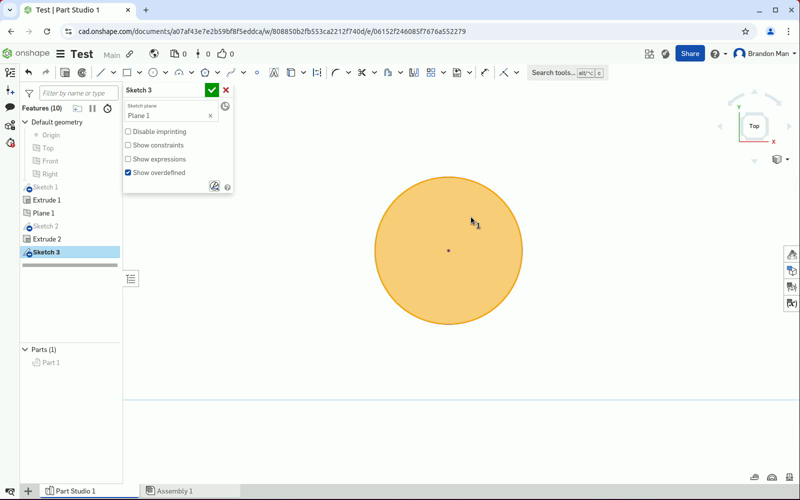
scroll(-6)
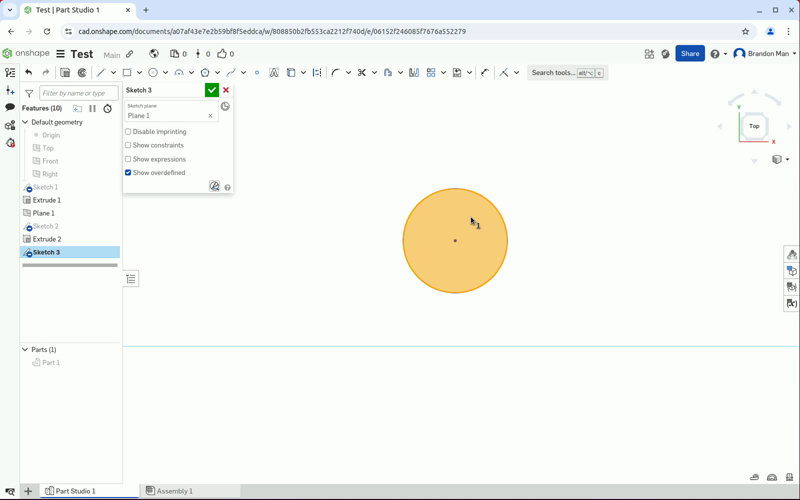
scroll(-6)
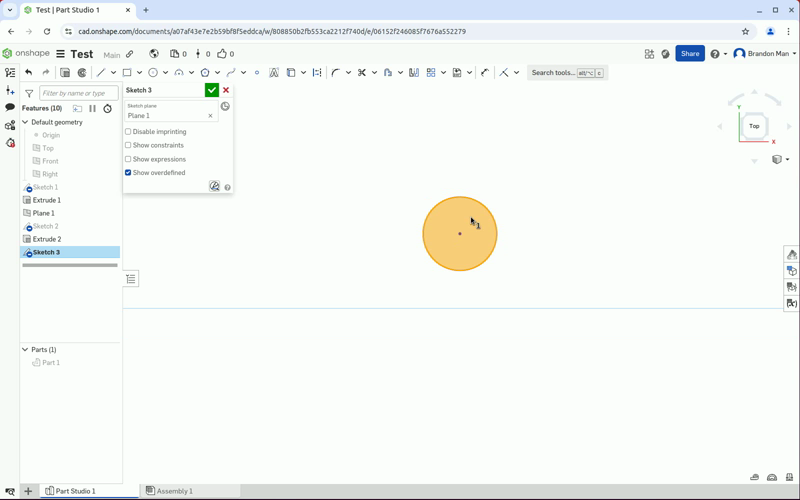
scroll(-6)
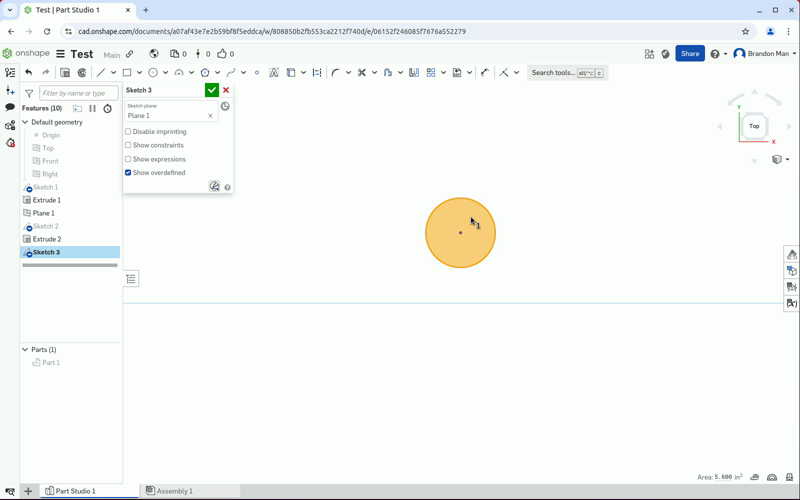
scroll(-6)
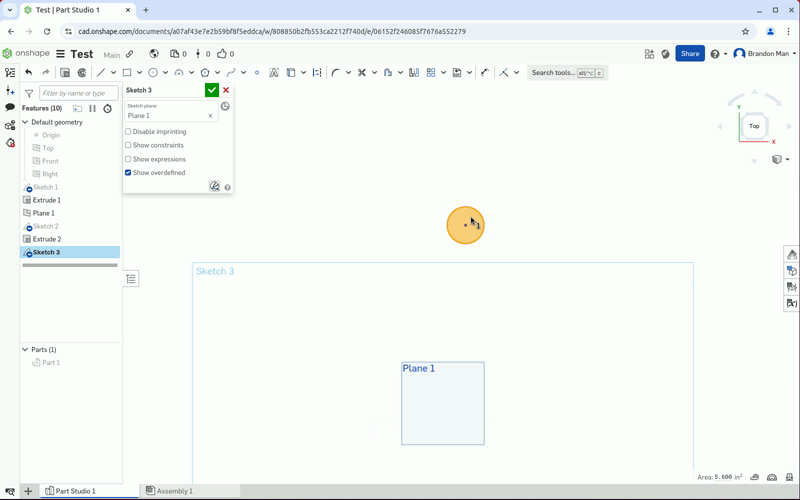
scroll(-6)
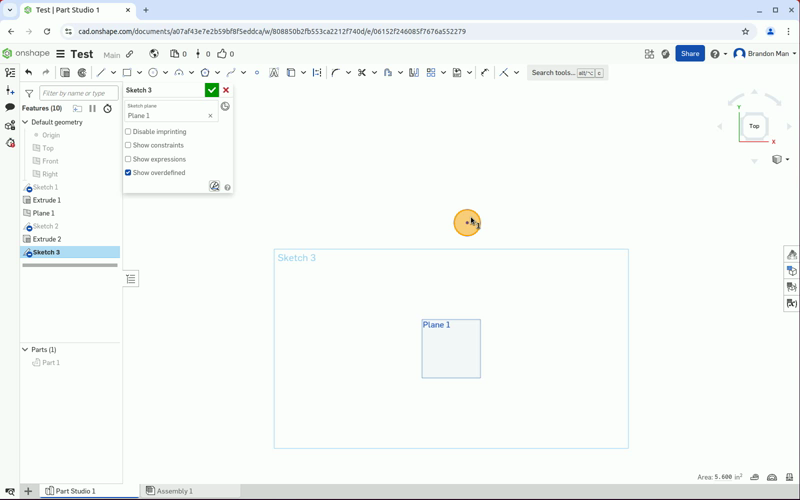
scroll(-6)
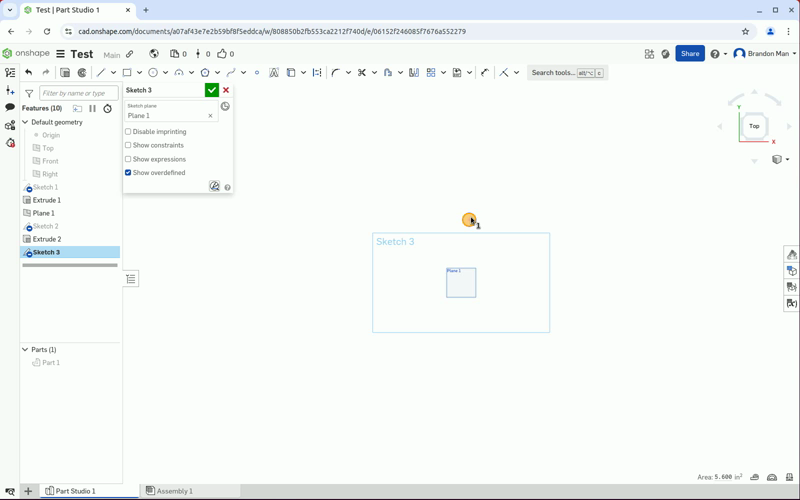
mouse_move(73, 352)
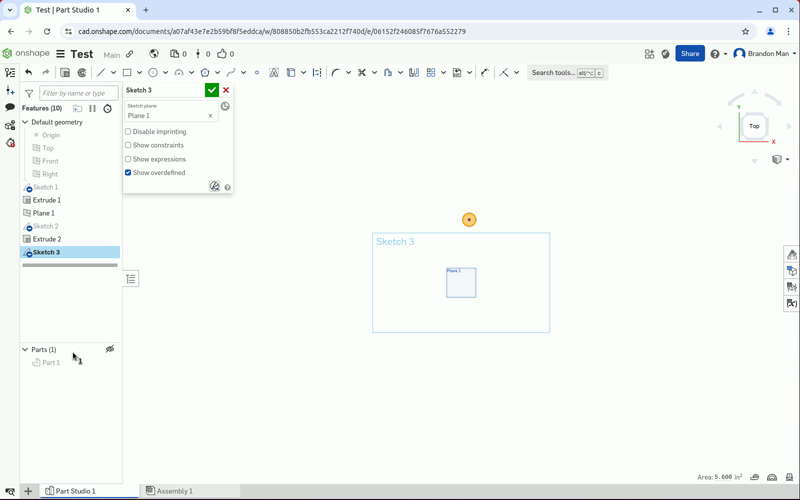
key(shift+y)
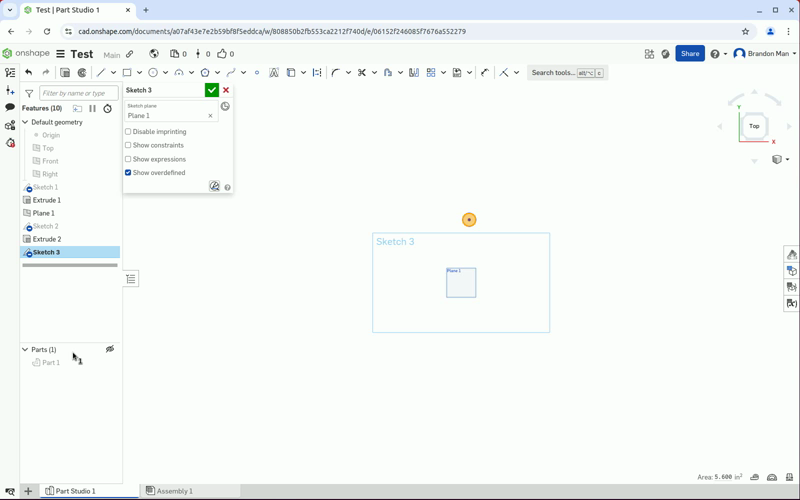
key(shift+e)
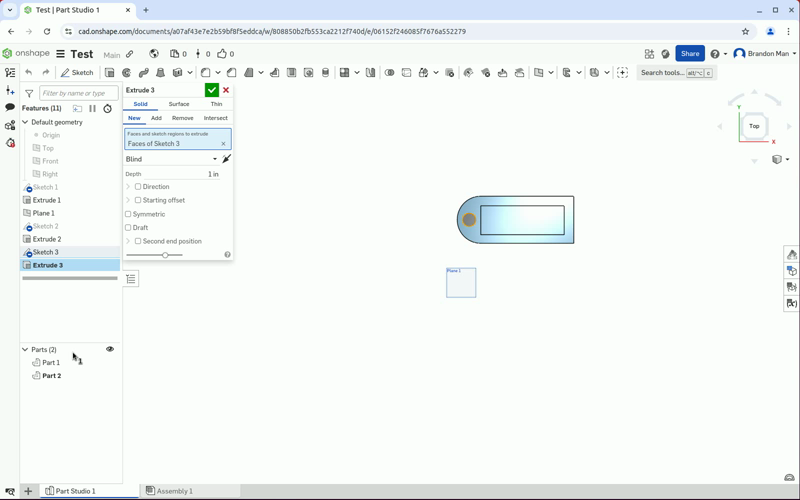
mouse_move(143, 106)
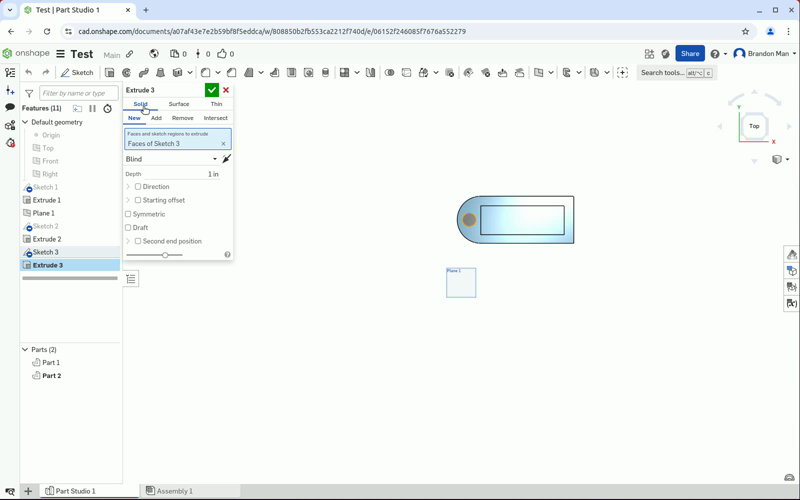
click(143, 106)
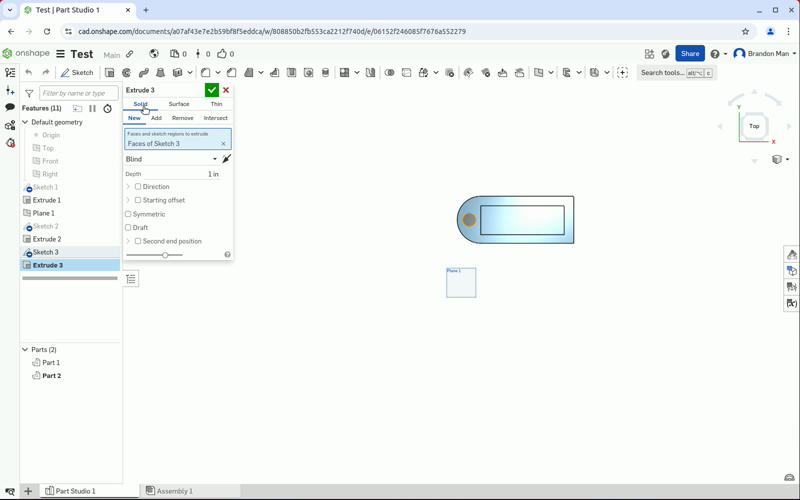
mouse_move(186, 120)
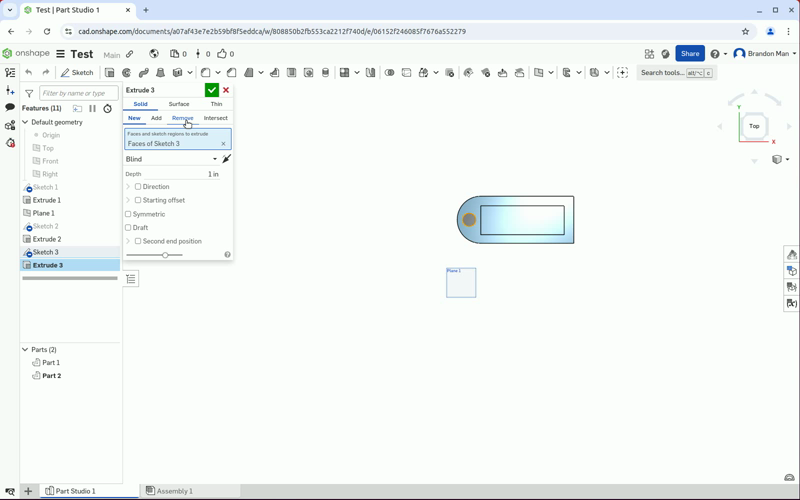
click(186, 120)
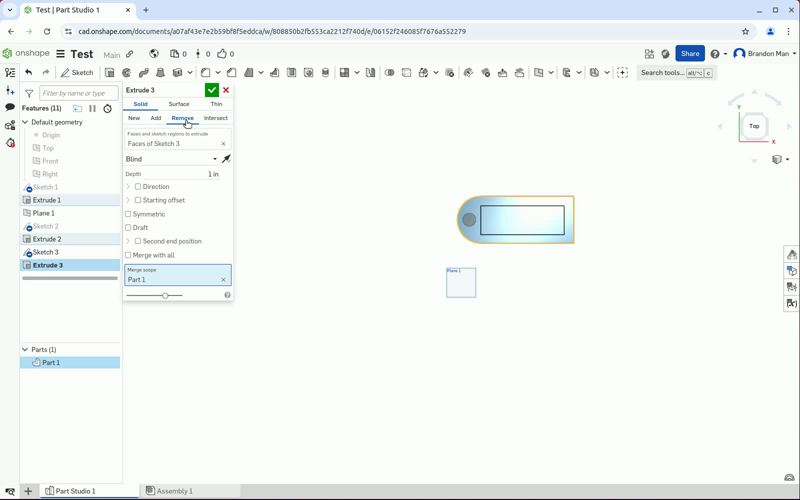
key(tab, 4)
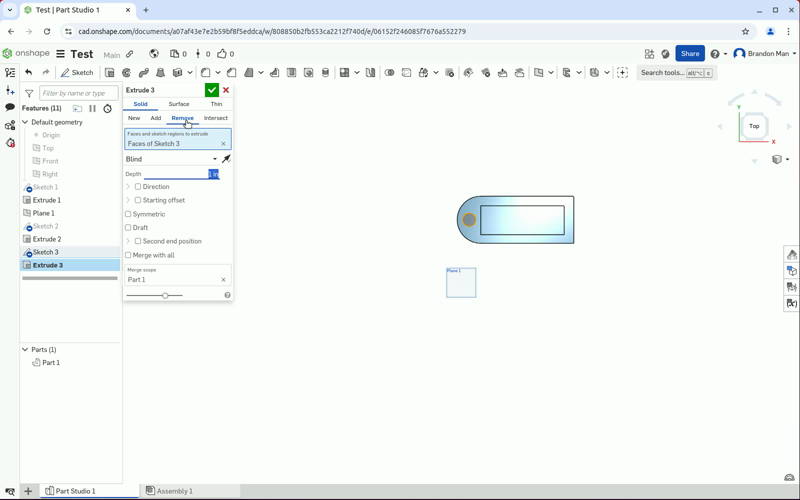
text(11.795)
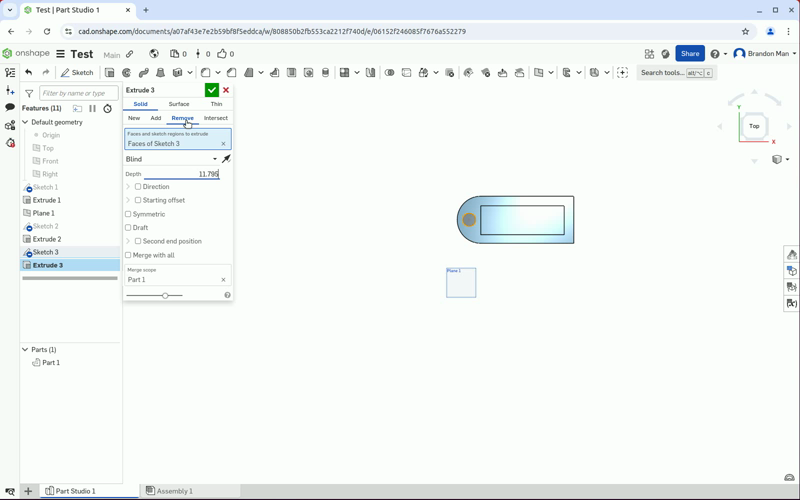
key(tab, 6)
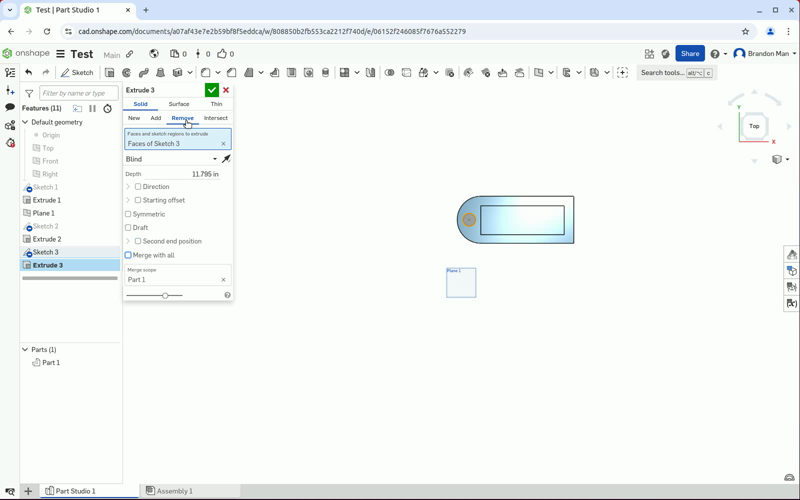
key(space)
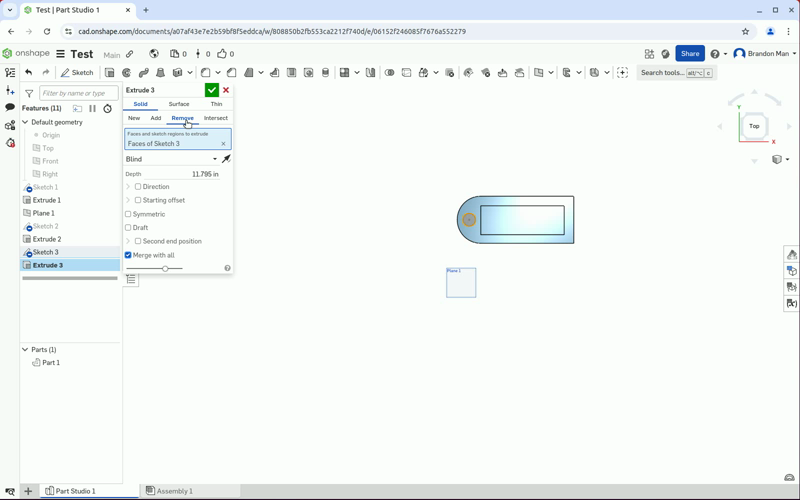
key(enter)
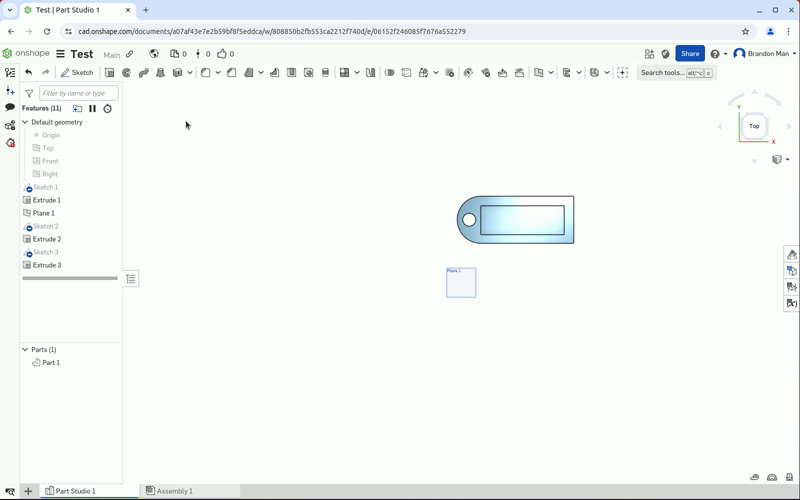
key(shift+h)
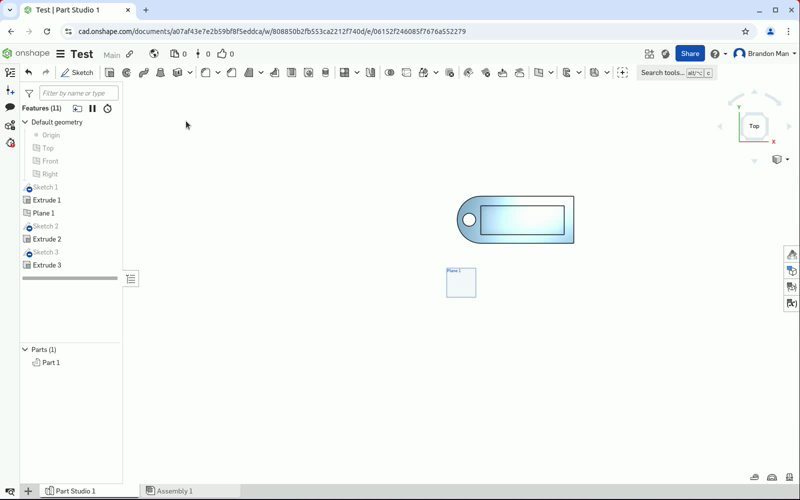
key(shift+h)
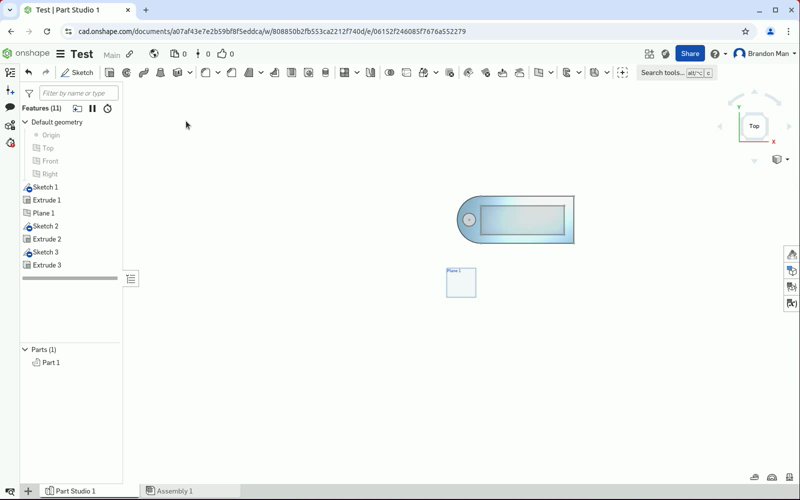
key(shift+7)
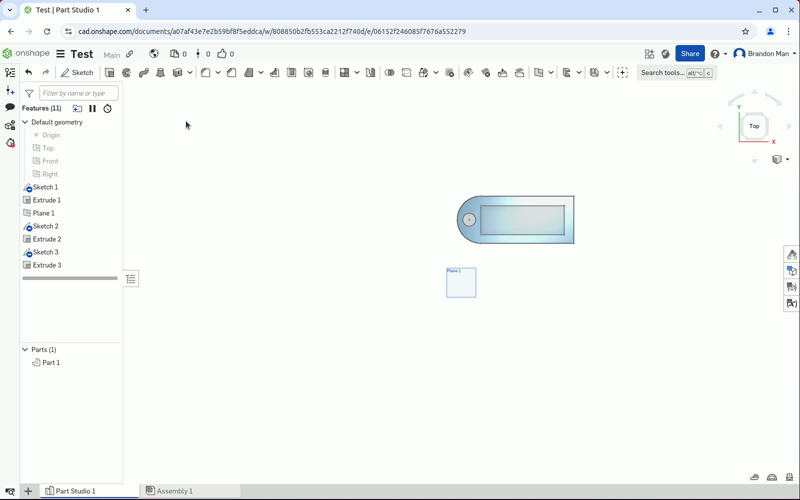
key(up, 3)
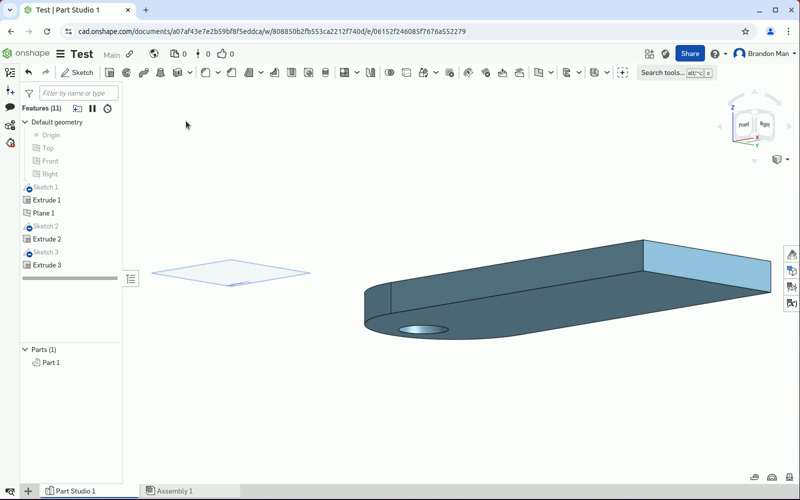
key(left, 3)
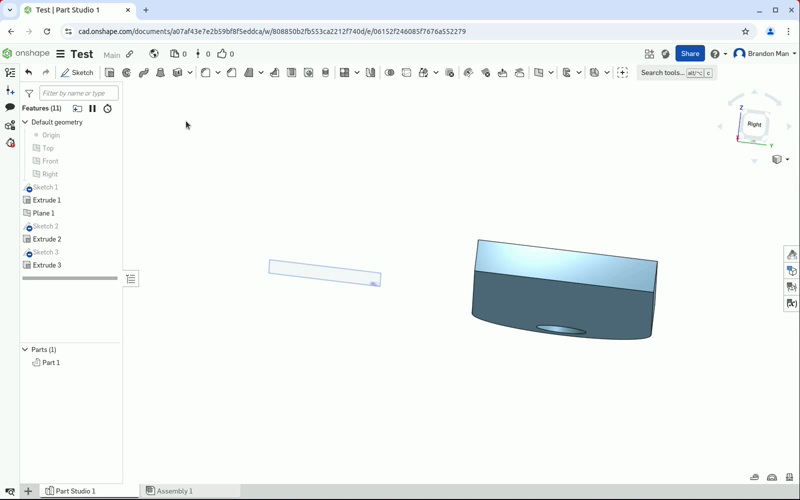
key(right, 3)
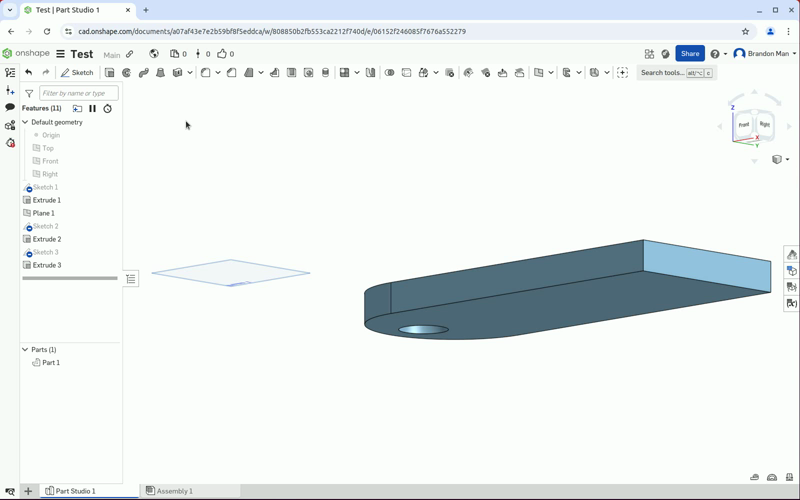
key(down, 3)
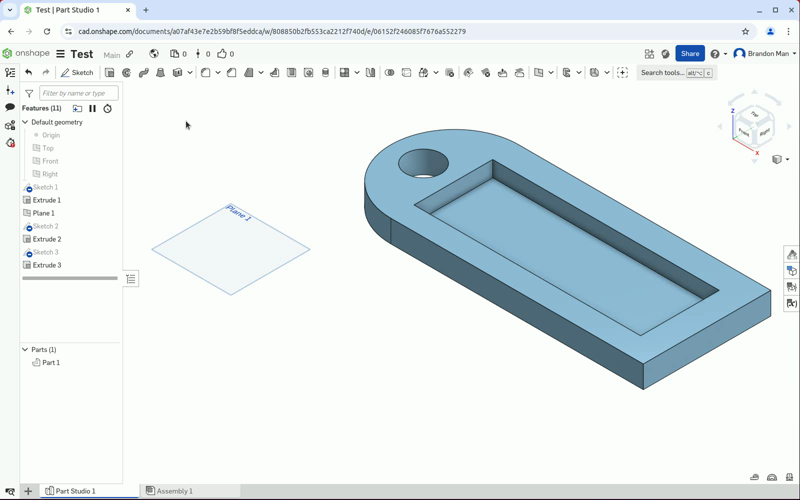
mouse_move(73, 189)
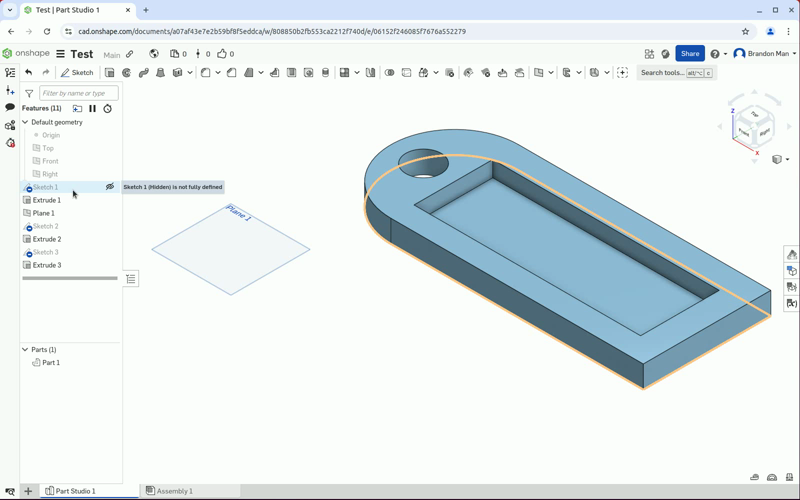
click(73, 189)